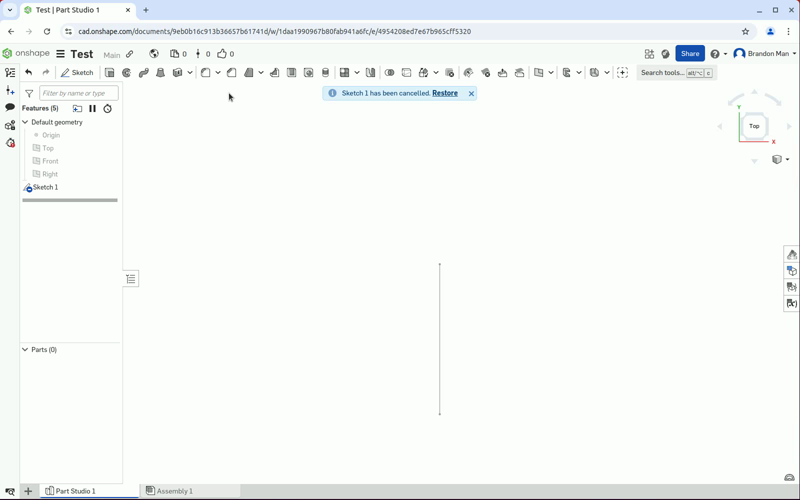
key(shift+h)
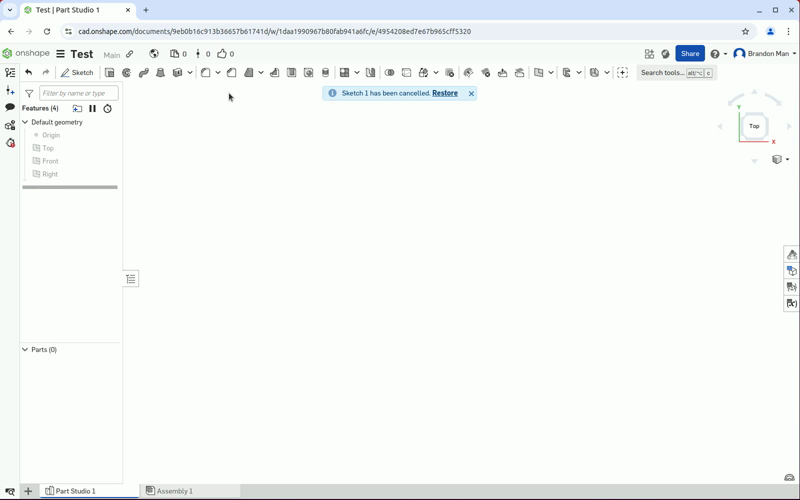
key(shift+s)
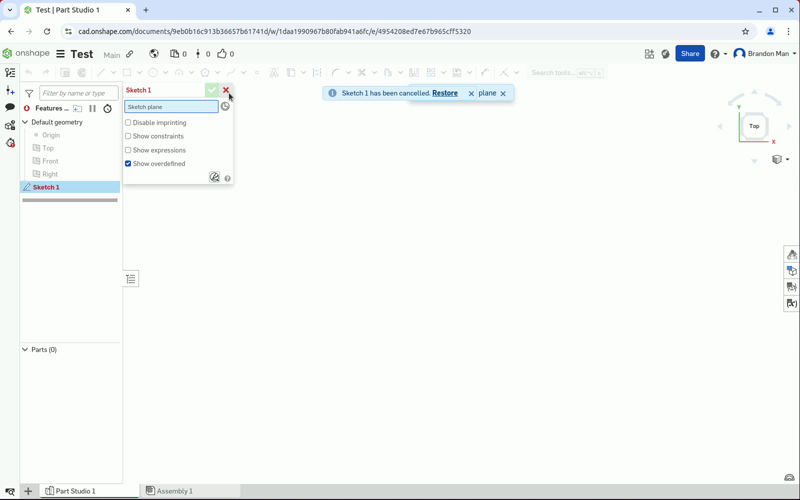
mouse_move(73, 150)
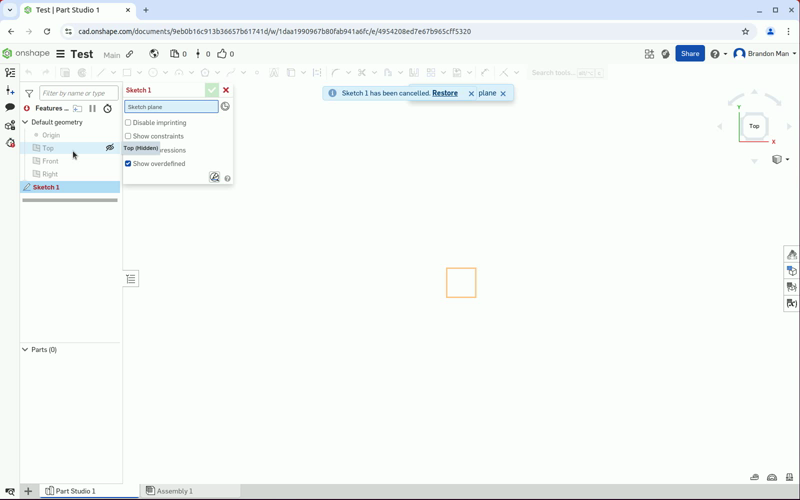
click(73, 150)
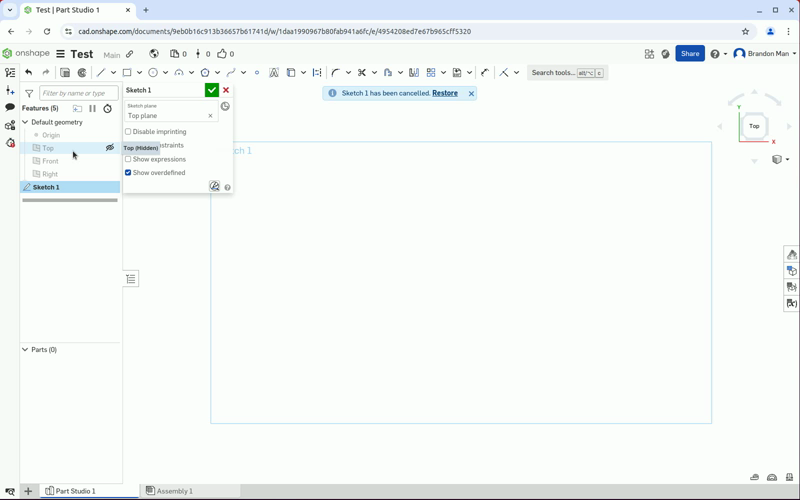
mouse_move(73, 352)
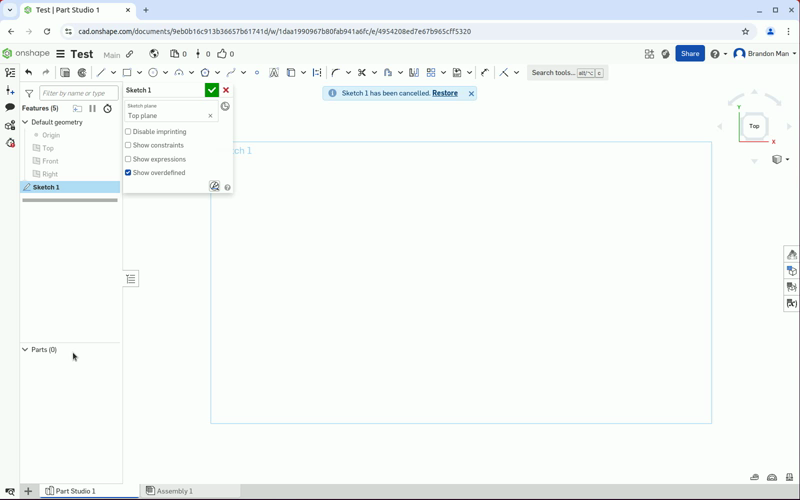
key(y)
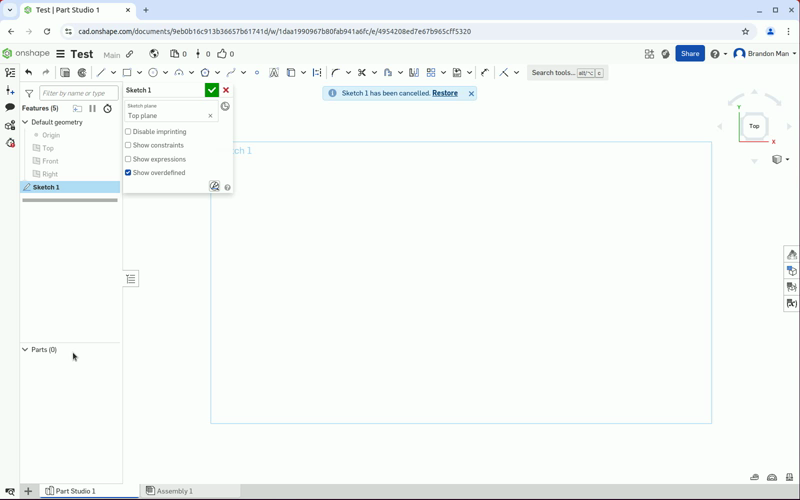
key(l)
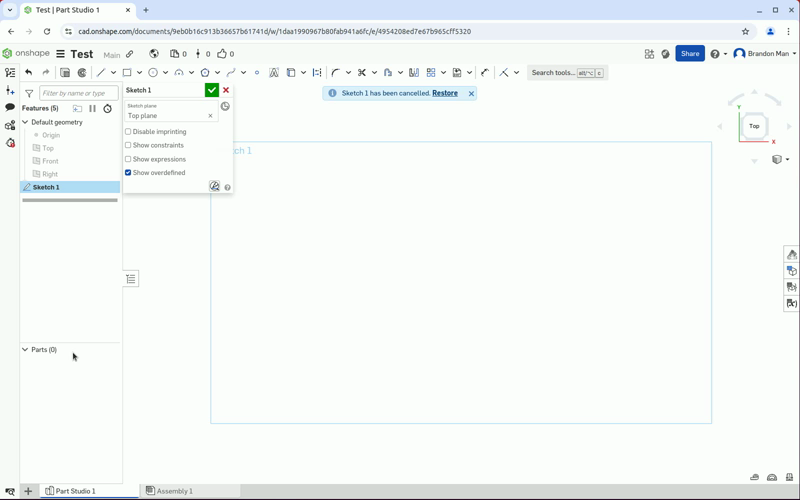
key_down(shift)
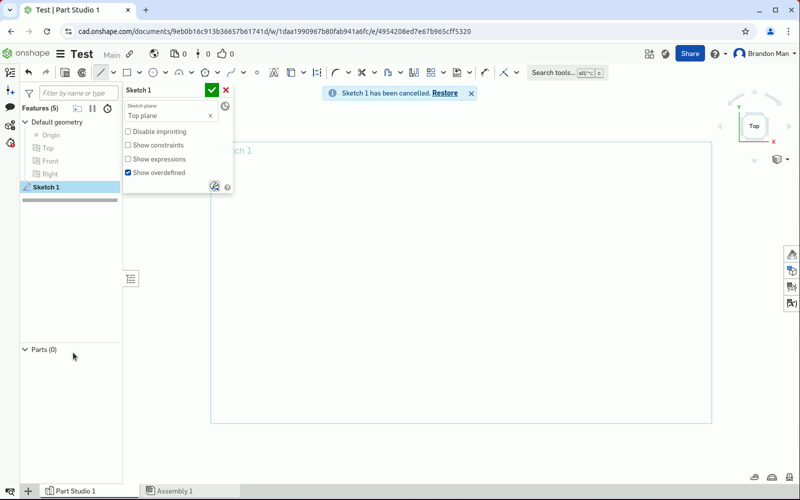
mouse_move(349, 333)
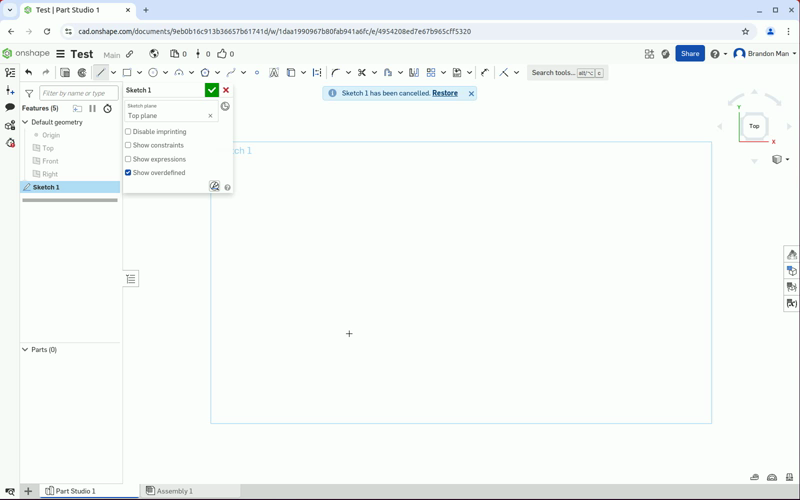
click(349, 333)
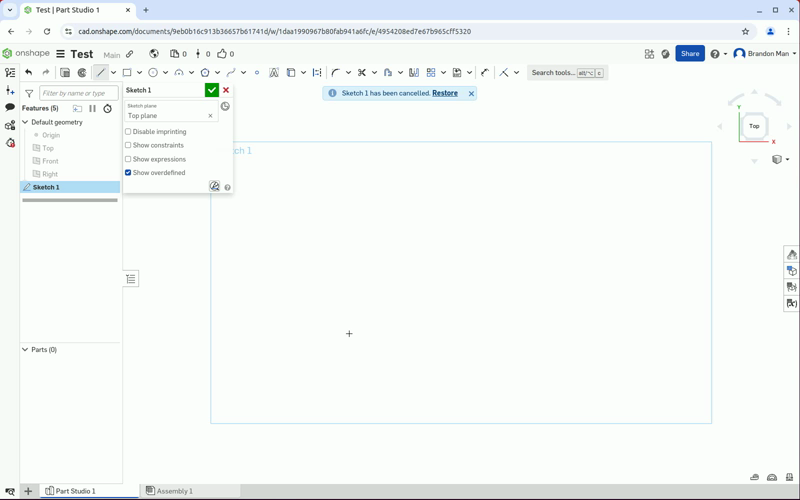
key_up(shift)
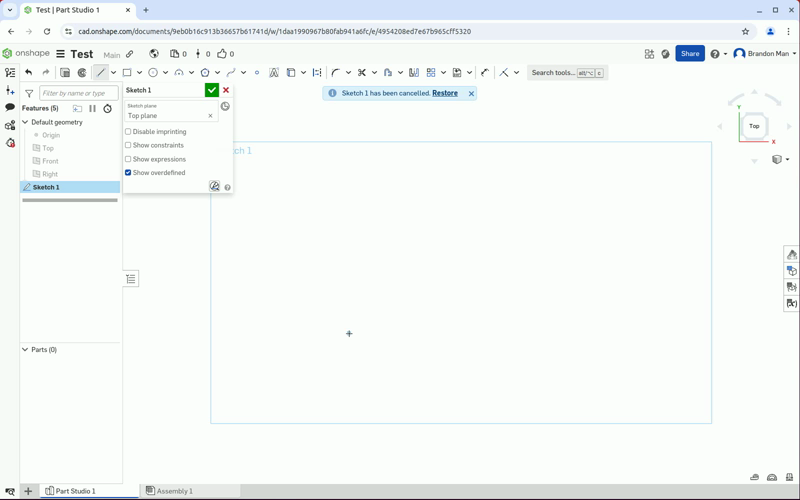
key_down(shift)
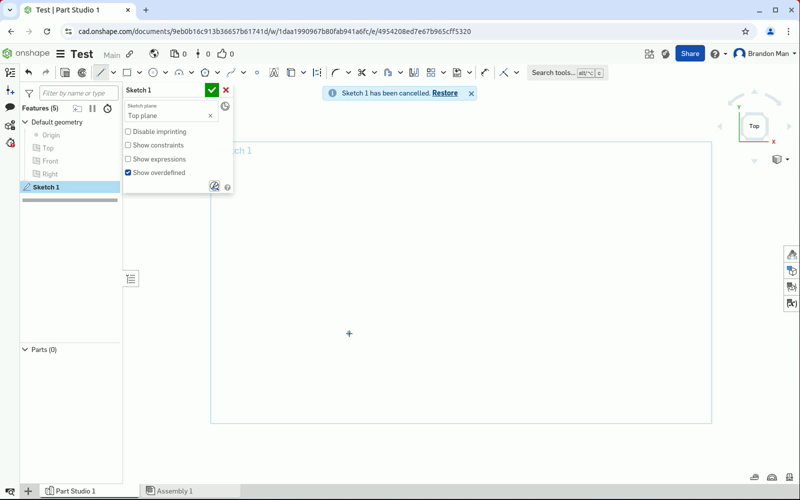
mouse_move(379, 333)
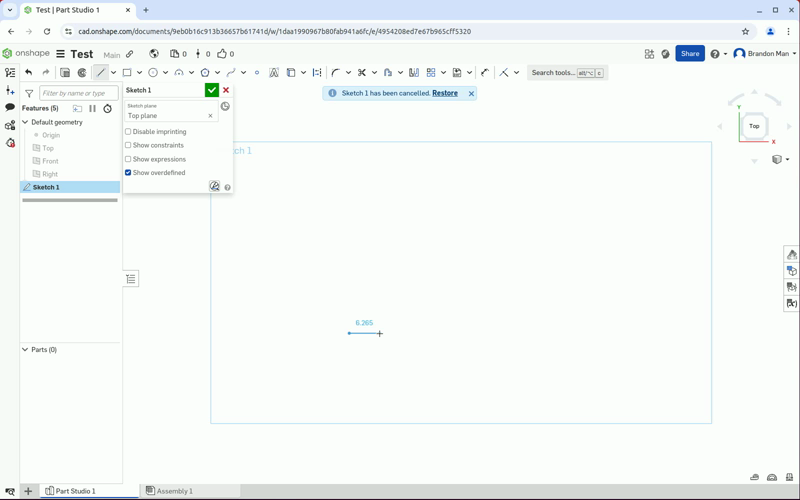
mouse_move(356, 333)
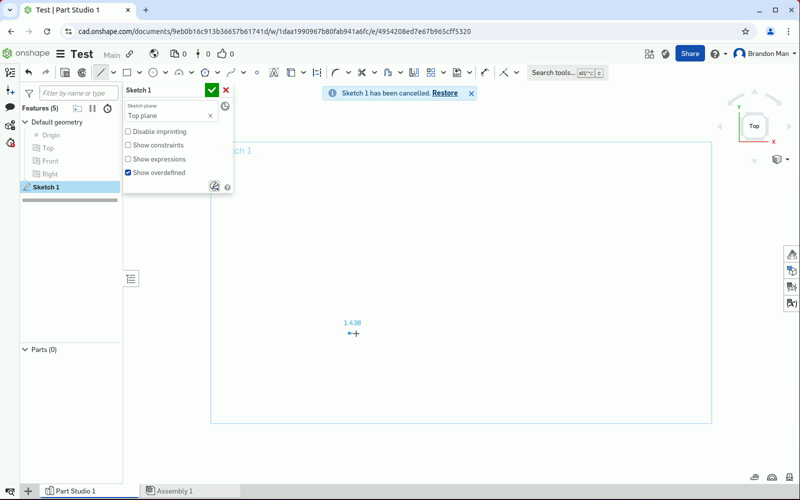
scroll(6)
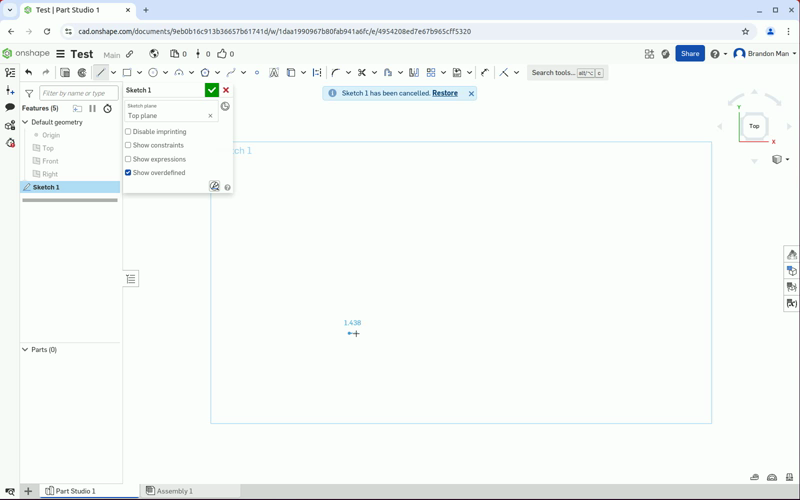
scroll(6)
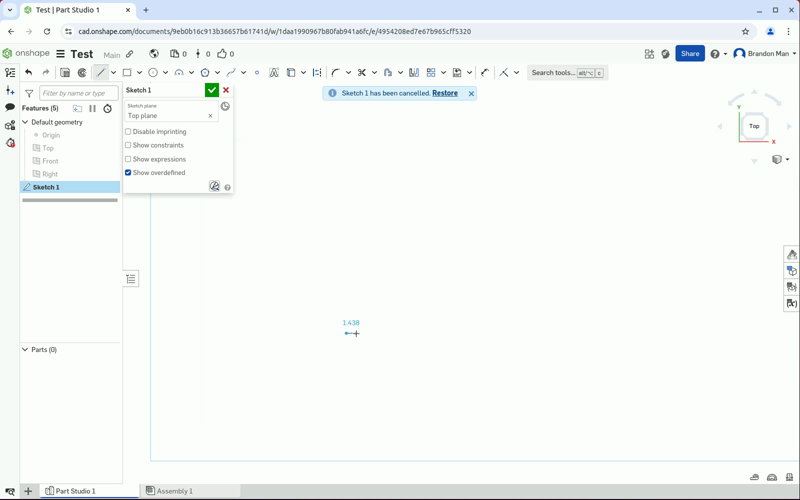
scroll(6)
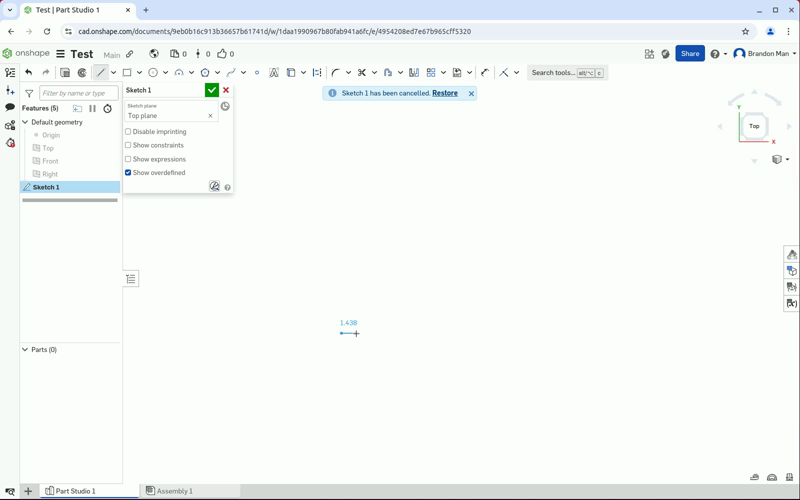
scroll(6)
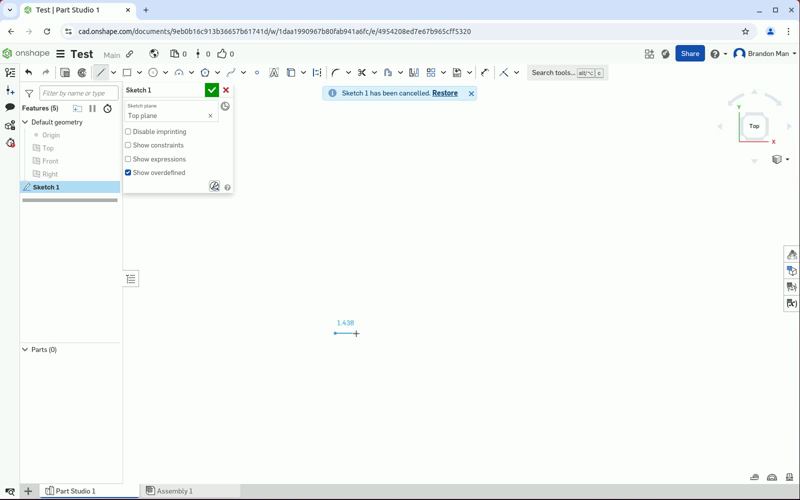
scroll(6)
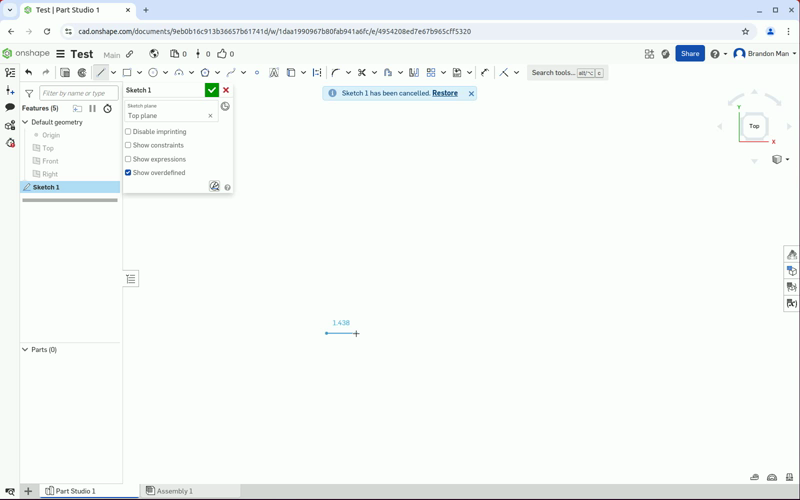
scroll(6)
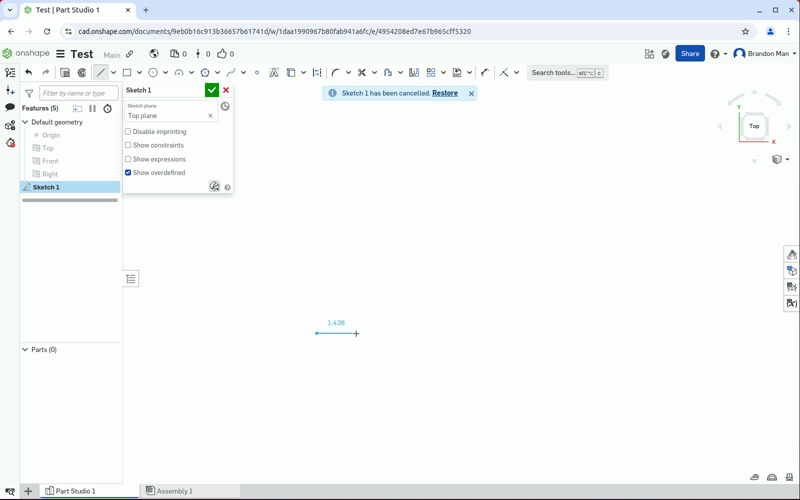
scroll(6)
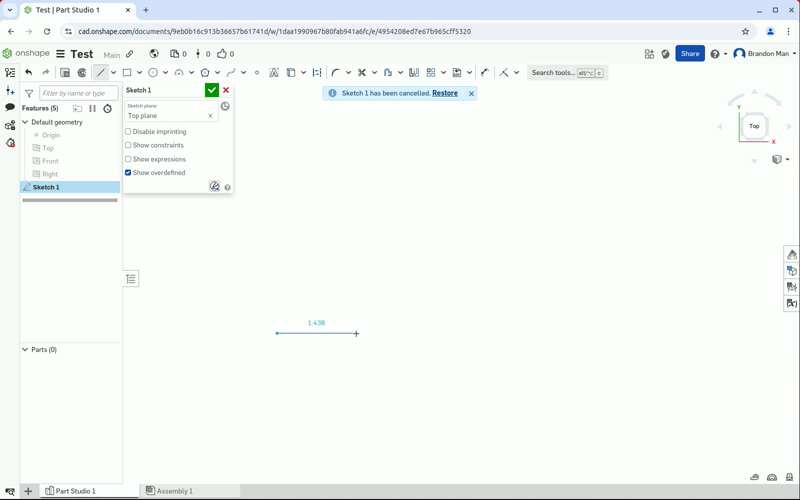
click(356, 333)
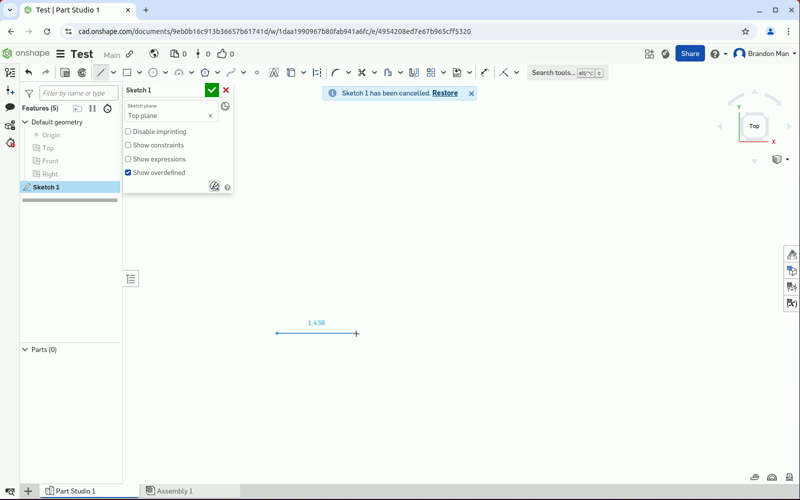
scroll(-6)
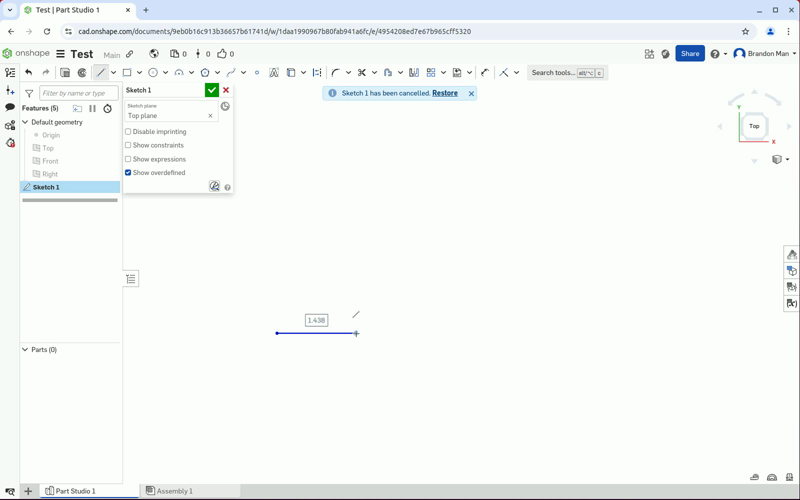
scroll(-6)
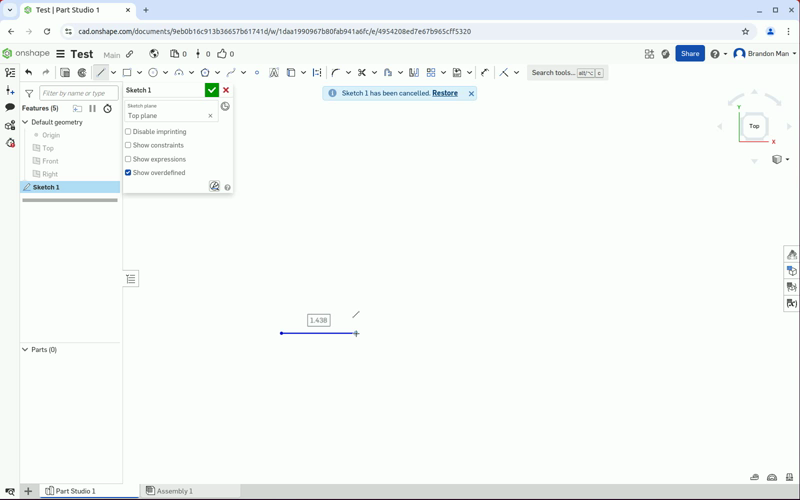
scroll(-6)
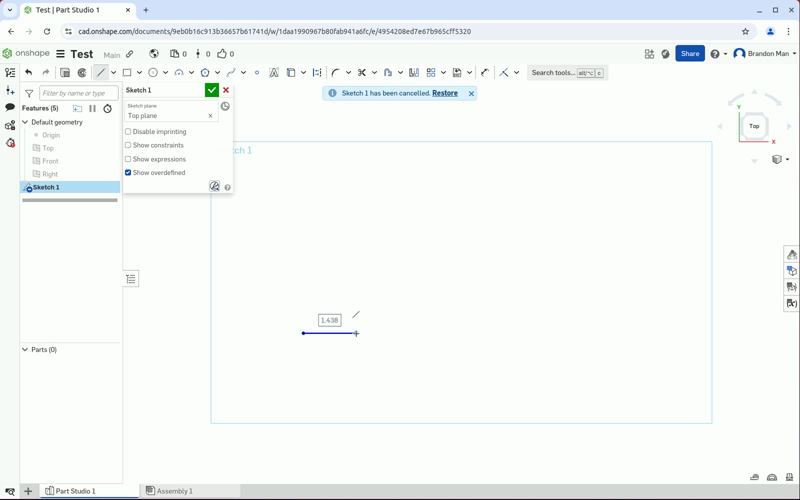
scroll(-6)
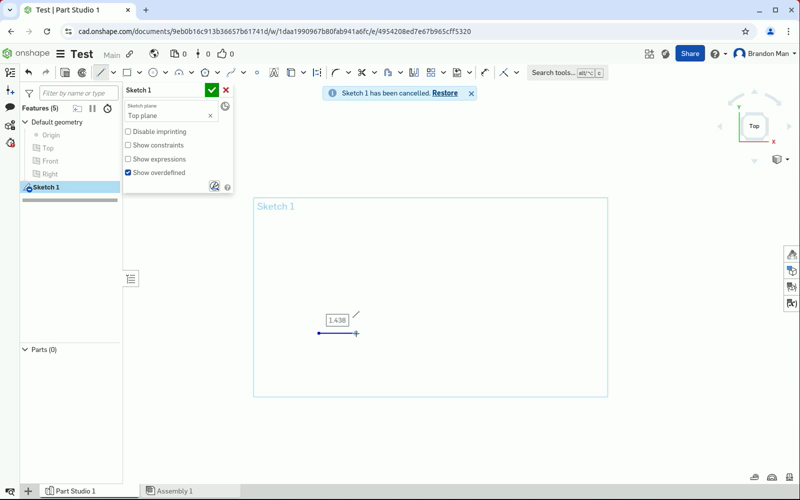
scroll(-6)
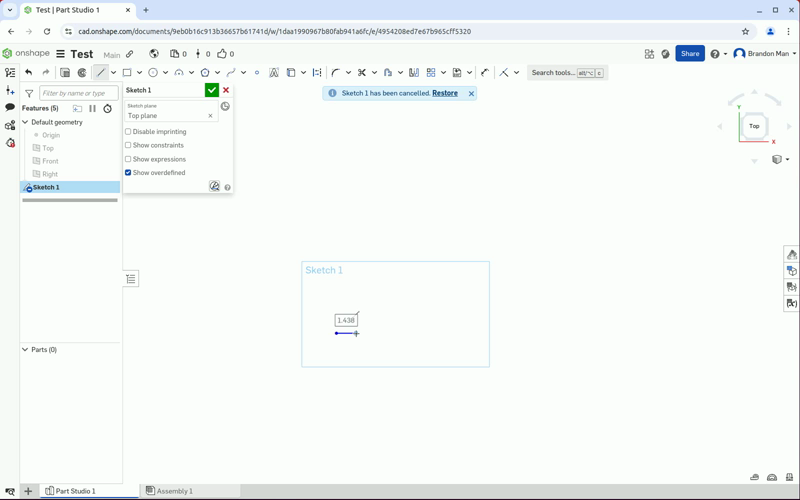
scroll(-6)
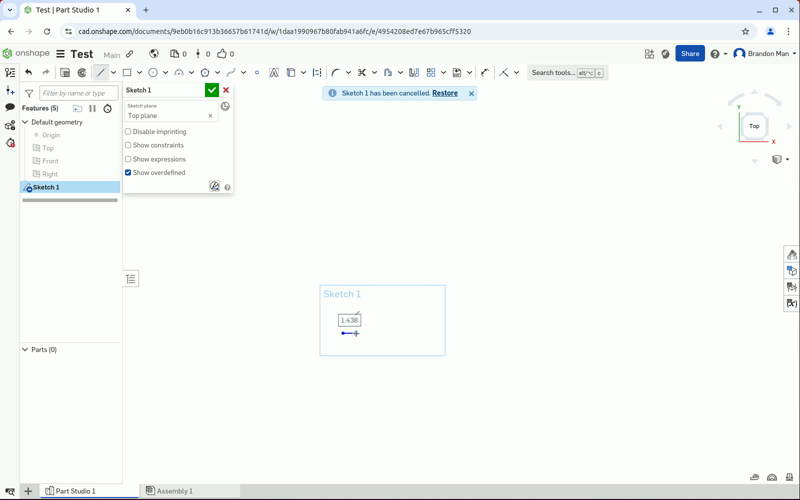
scroll(-6)
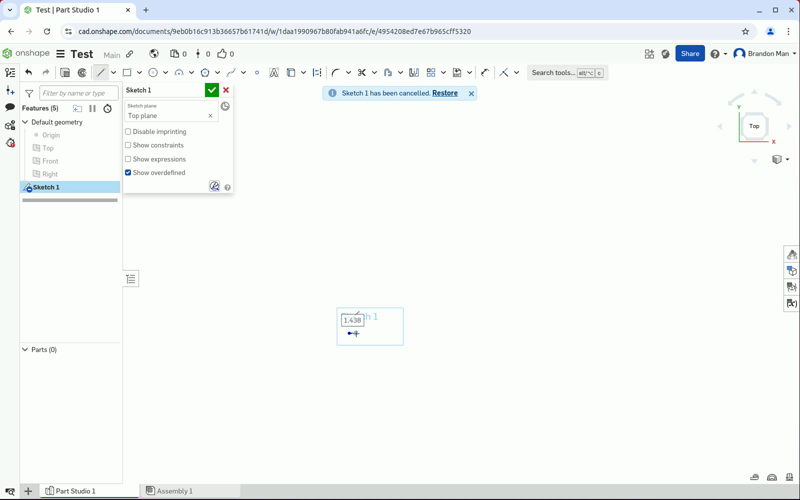
key_up(shift)
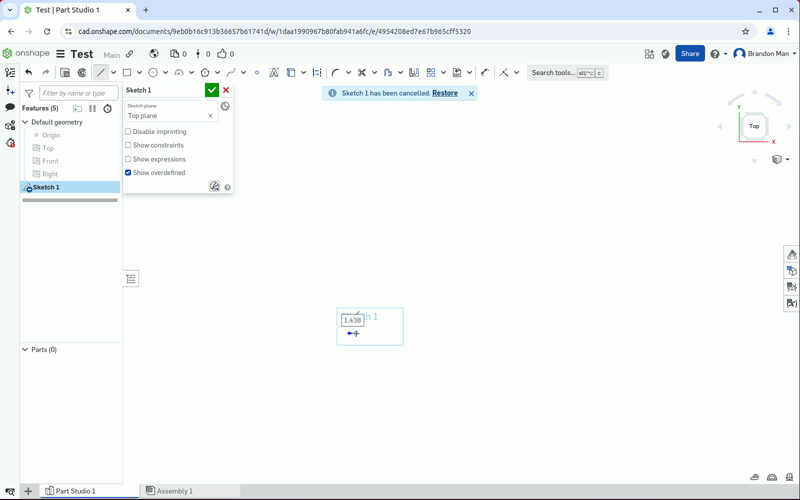
key_down(shift)
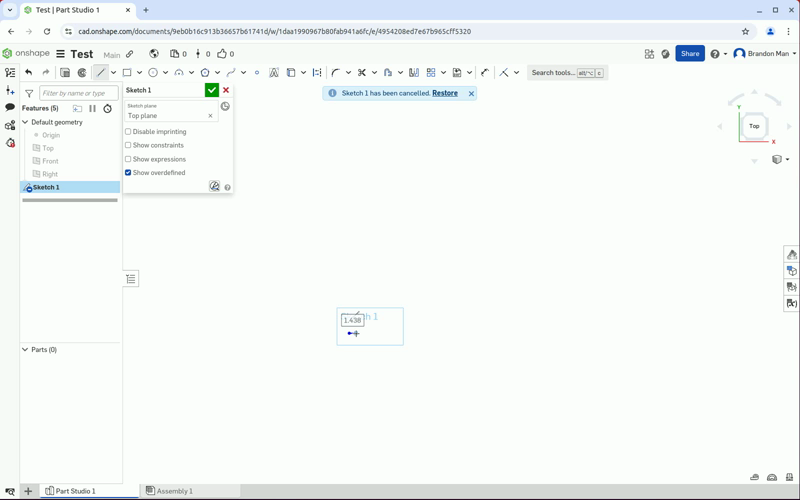
mouse_move(356, 170)
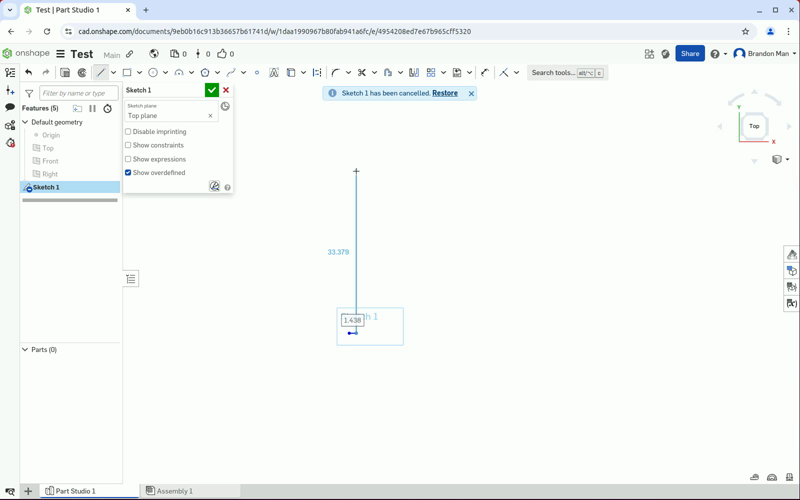
click(356, 170)
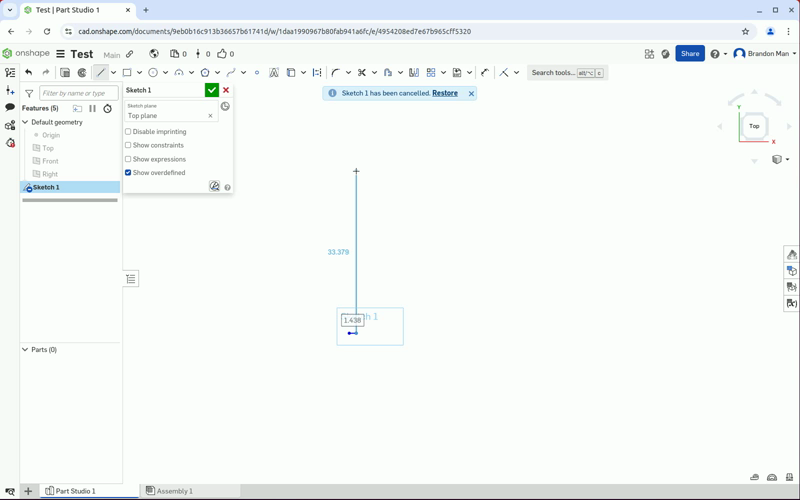
key_up(shift)
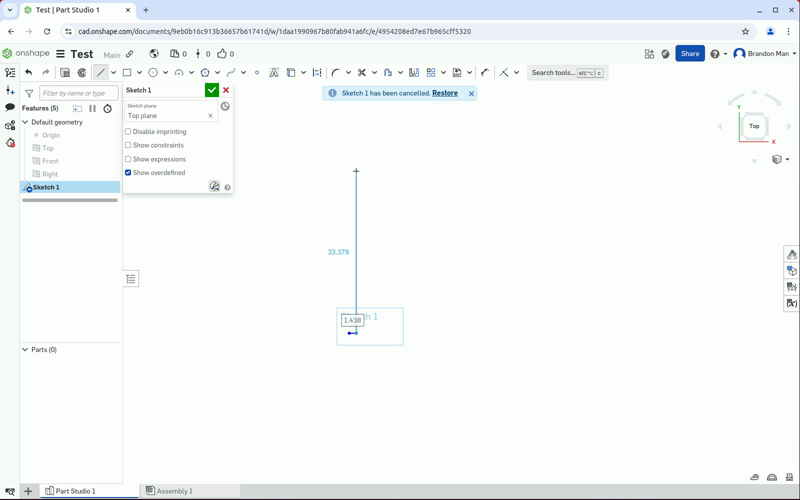
key_down(shift)
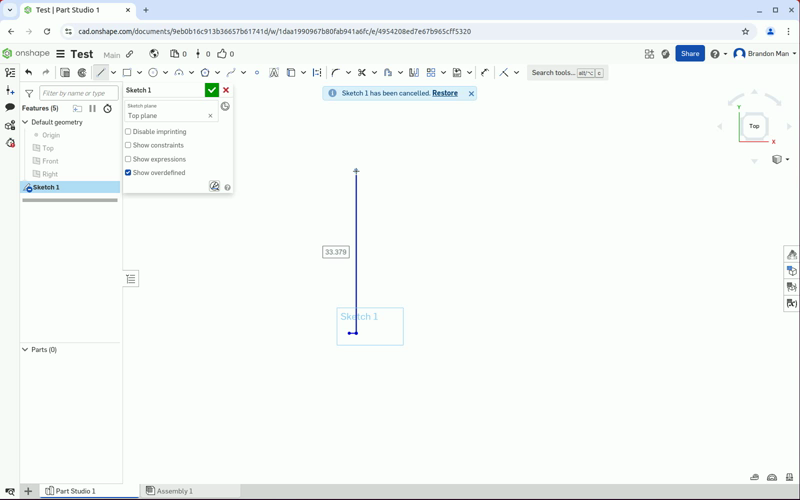
mouse_move(386, 170)
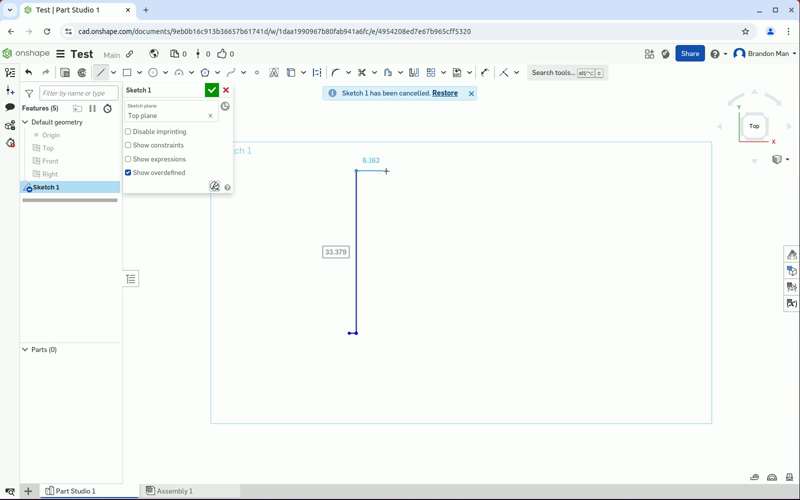
mouse_move(349, 170)
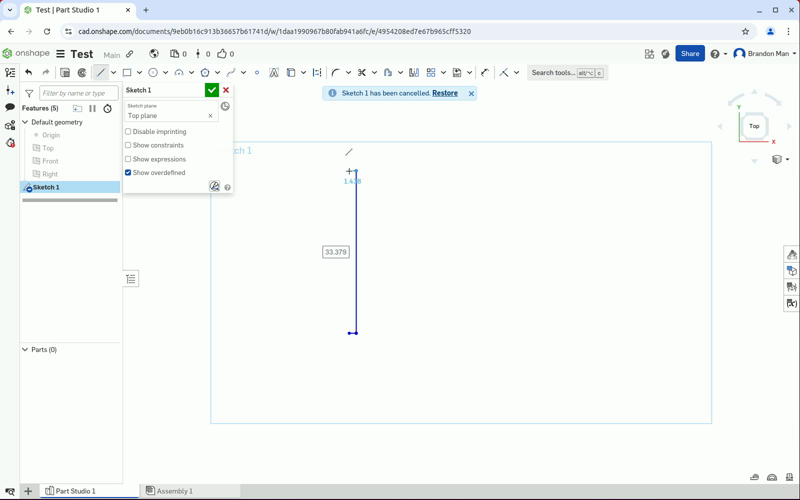
scroll(6)
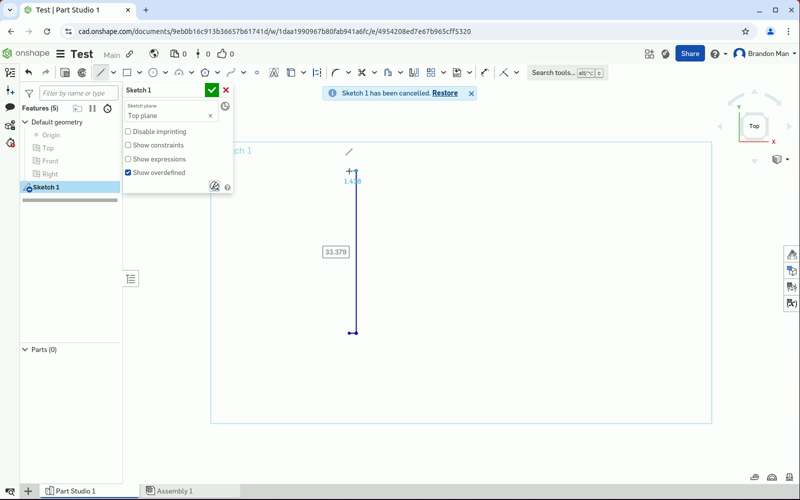
scroll(6)
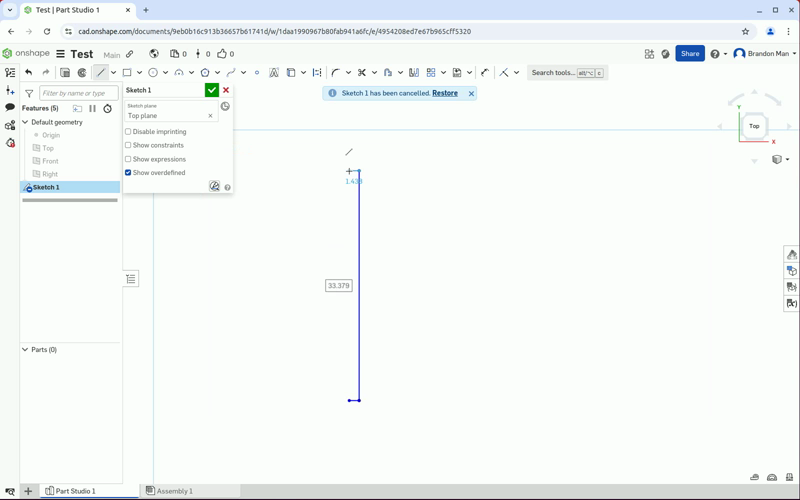
scroll(6)
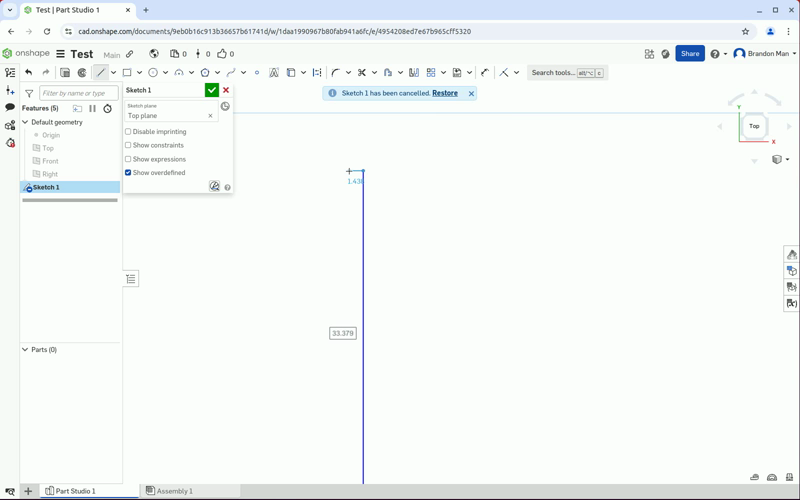
scroll(6)
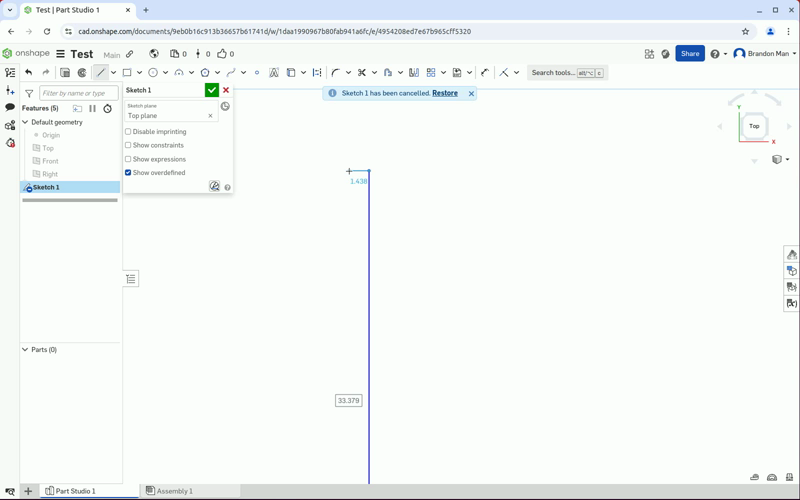
scroll(6)
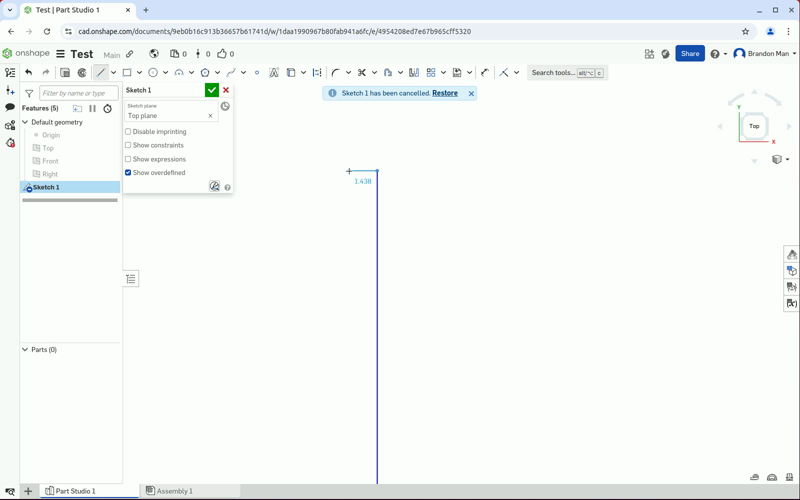
scroll(6)
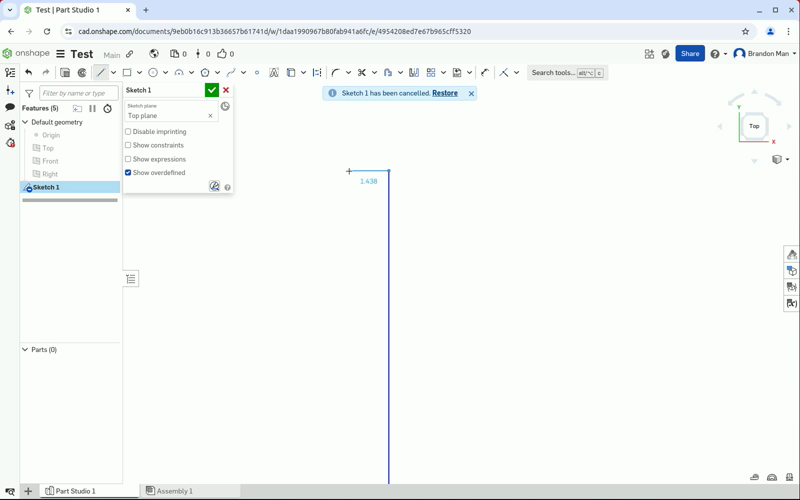
scroll(6)
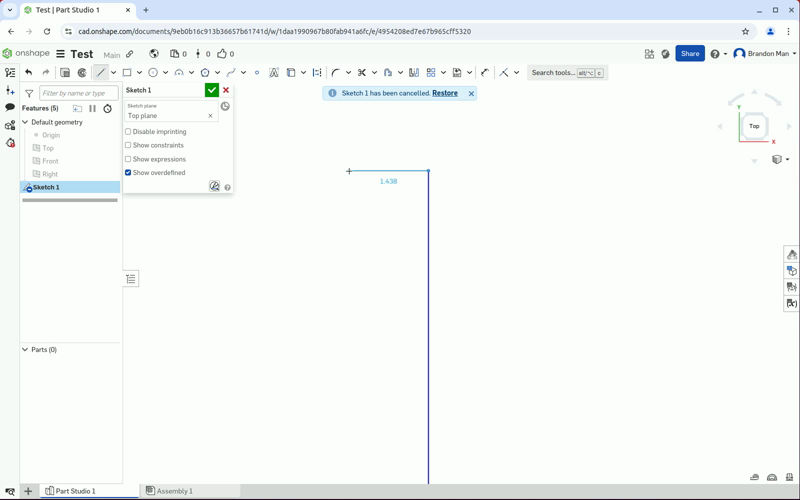
click(349, 170)
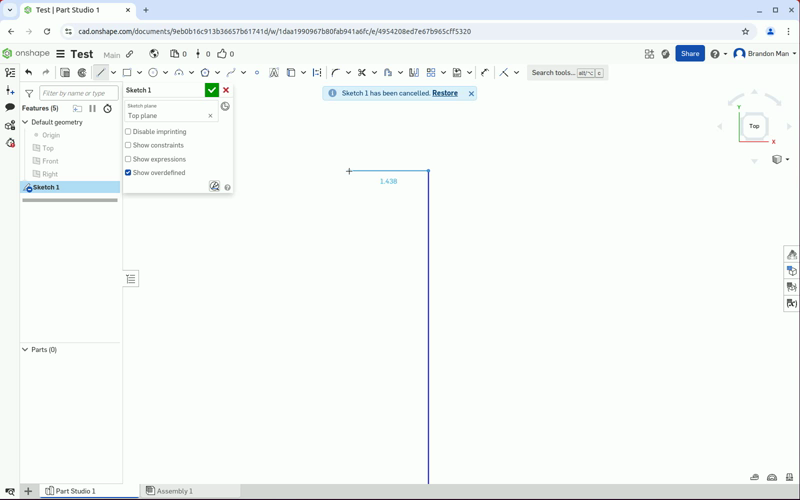
scroll(-6)
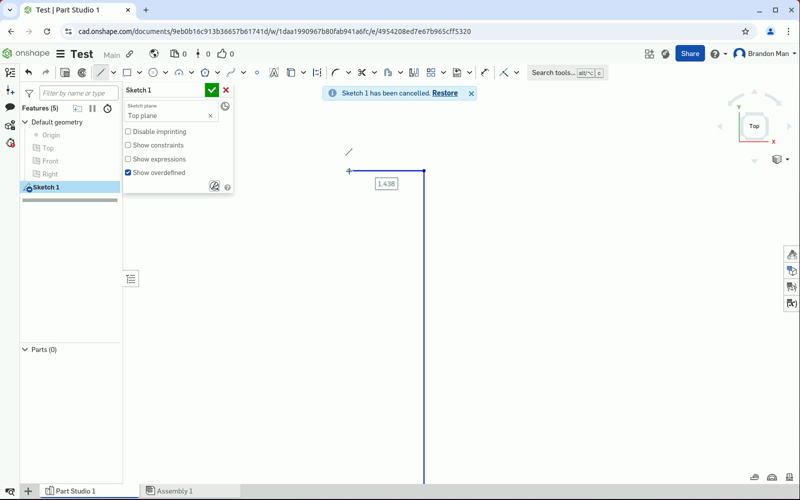
scroll(-6)
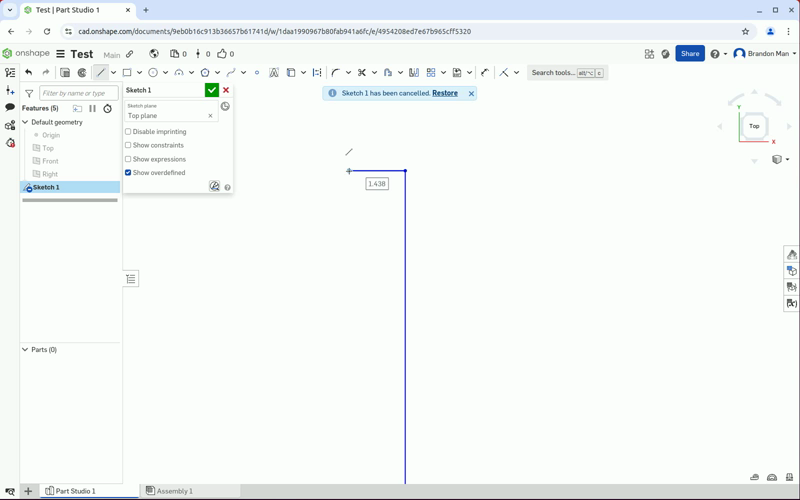
scroll(-6)
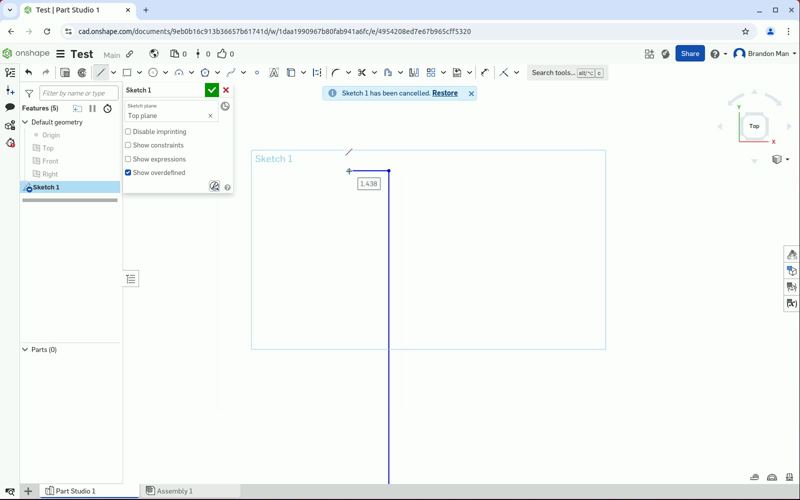
scroll(-6)
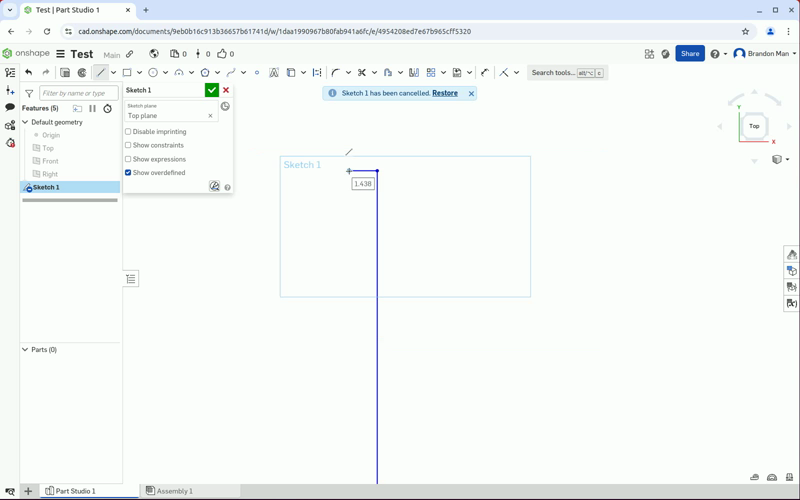
scroll(-6)
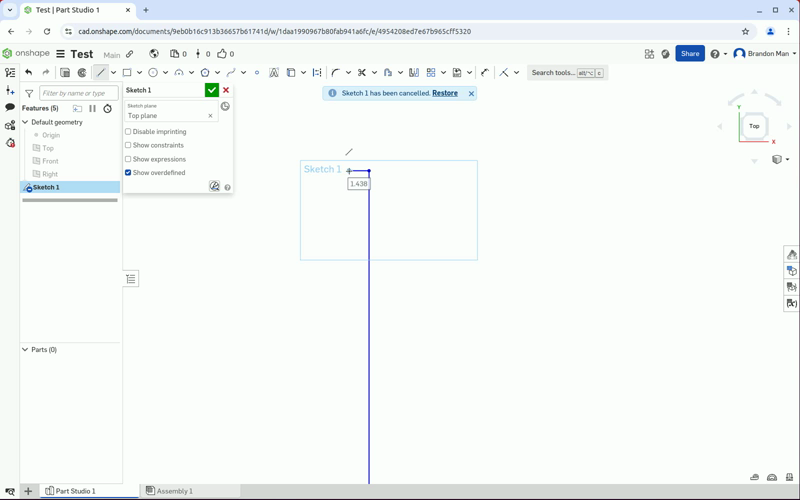
scroll(-6)
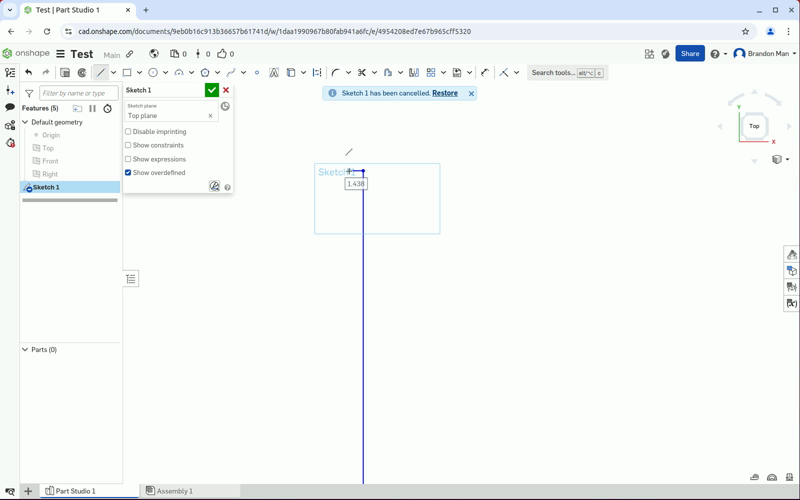
scroll(-6)
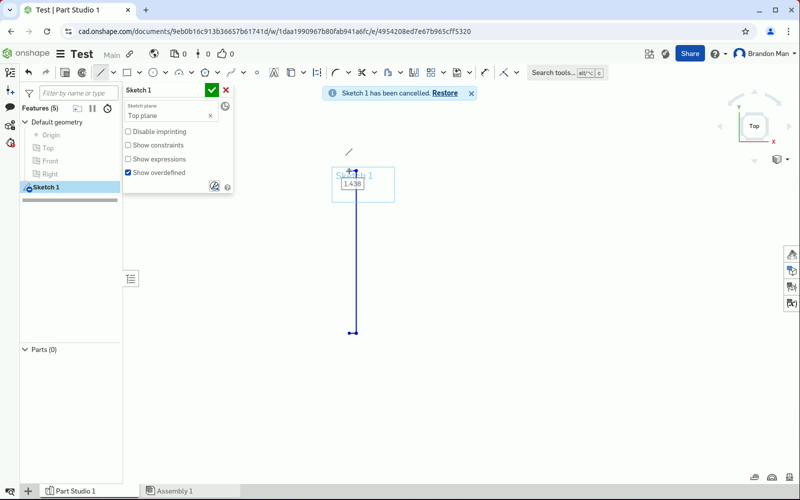
key_up(shift)
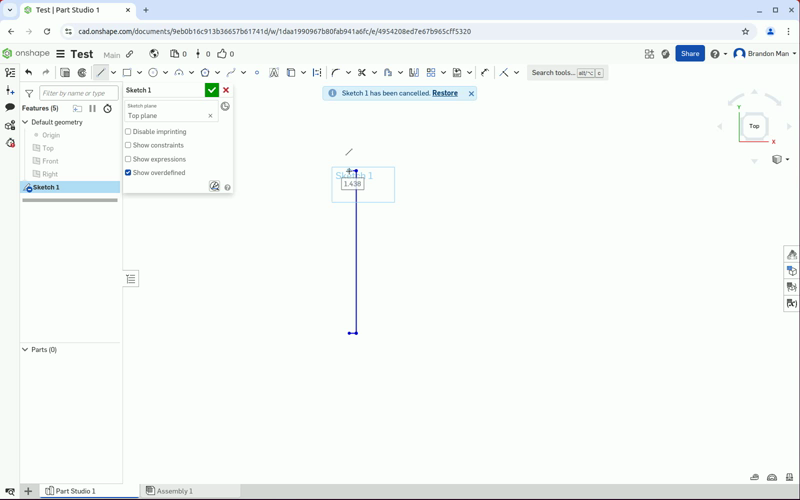
key_down(shift)
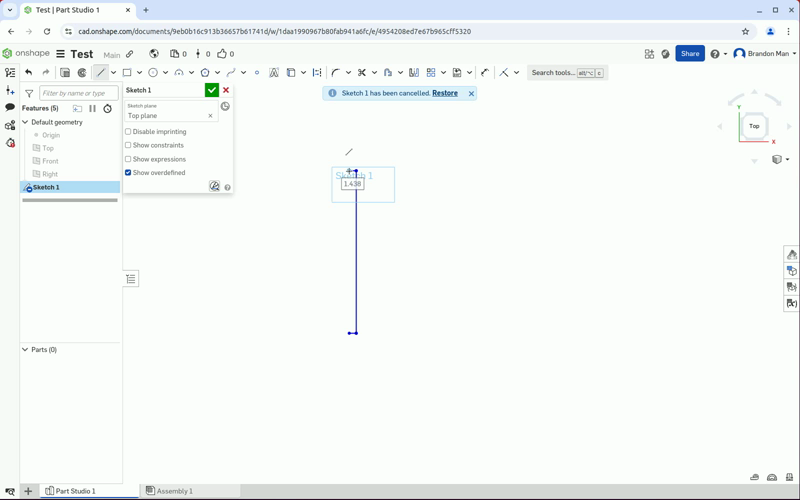
mouse_move(349, 333)
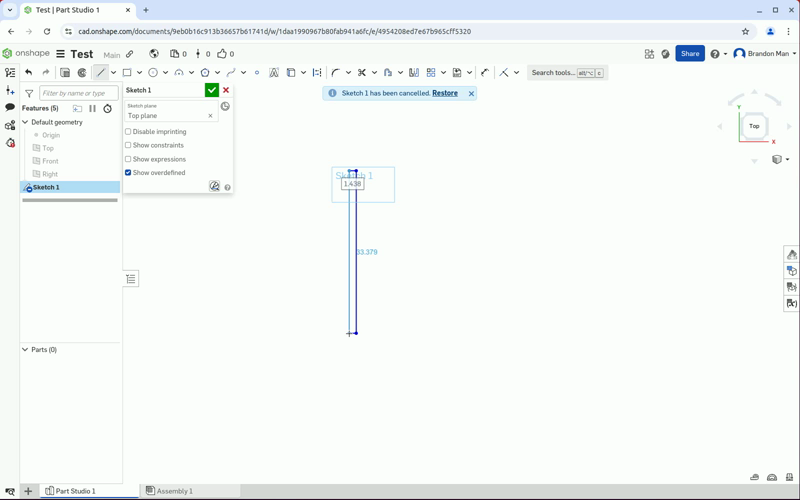
key_up(shift)
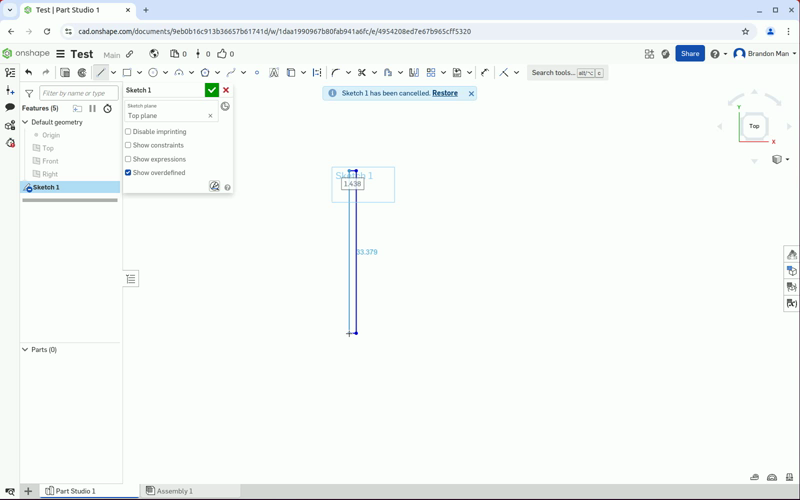
click(349, 333)
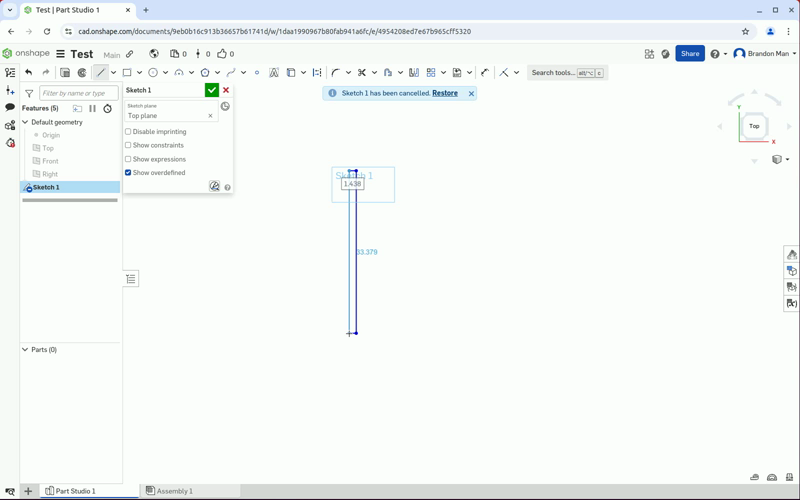
key(esc)
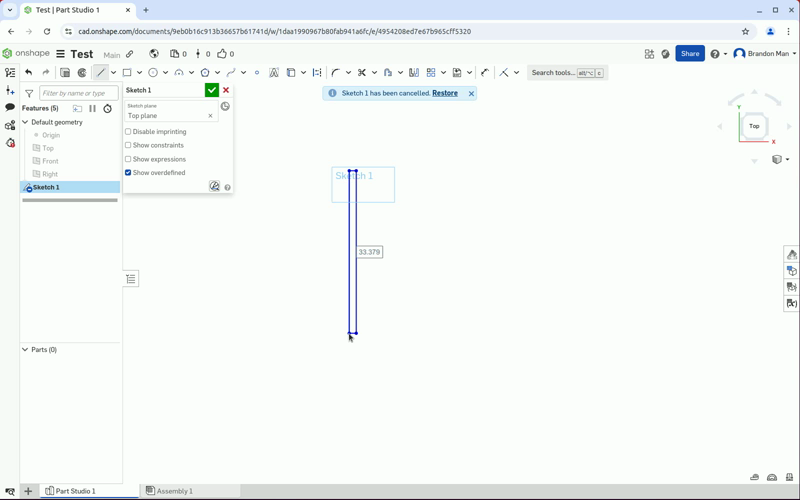
mouse_move(353, 317)
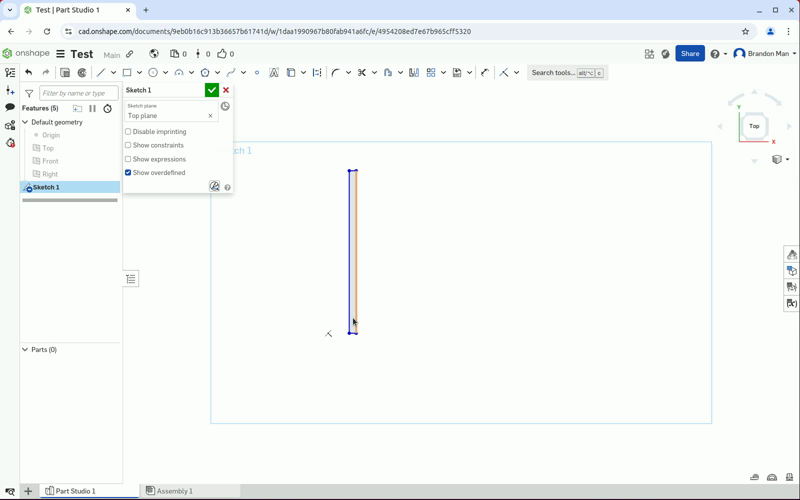
scroll(6)
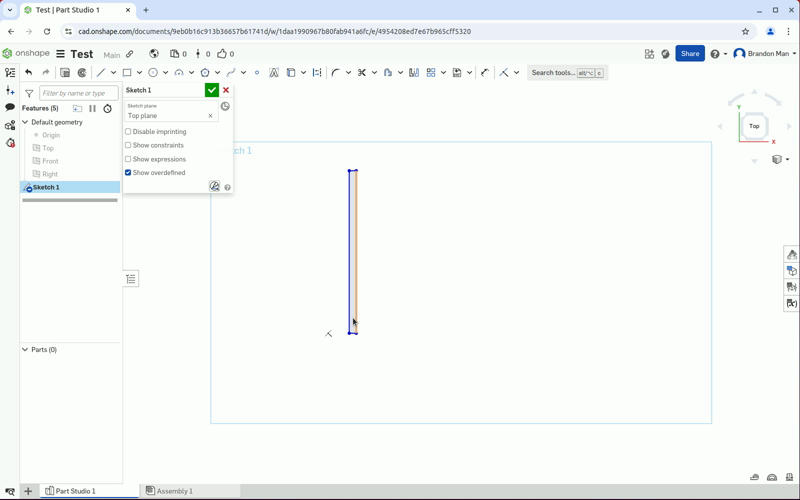
scroll(6)
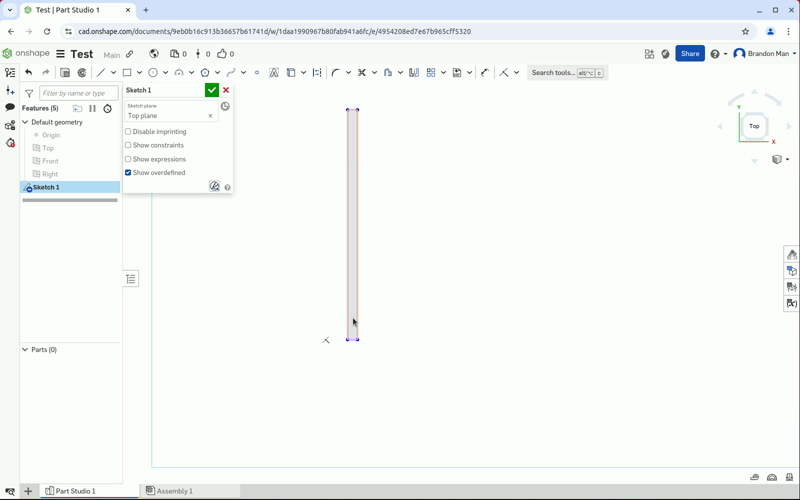
scroll(6)
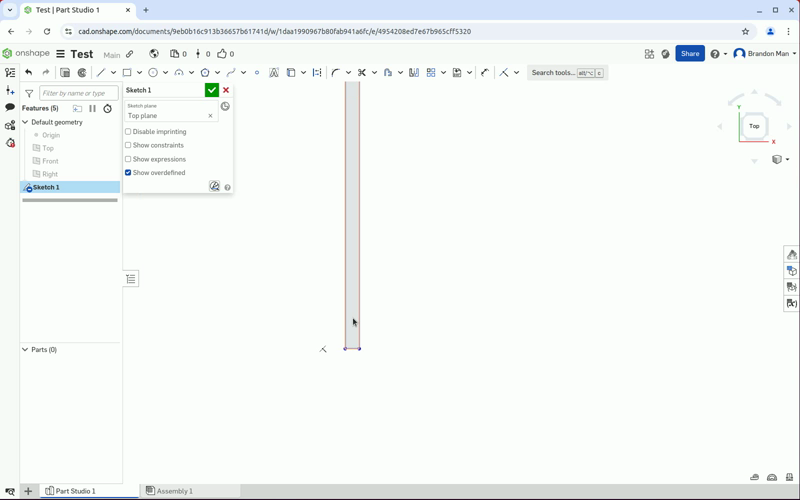
scroll(6)
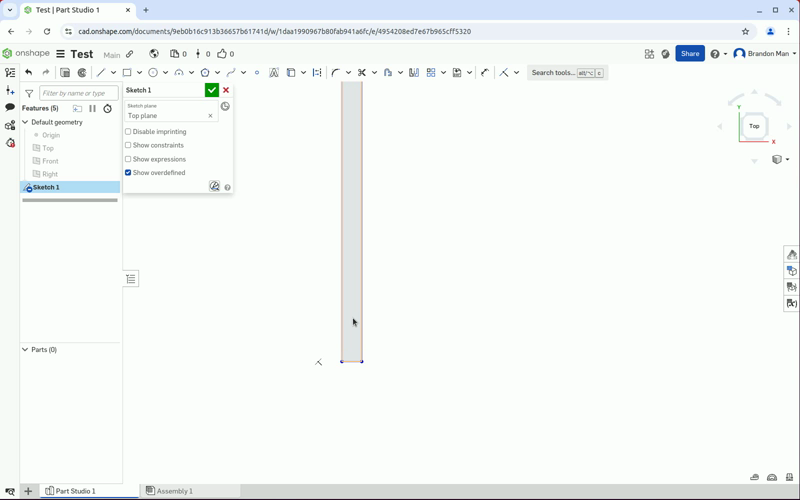
scroll(6)
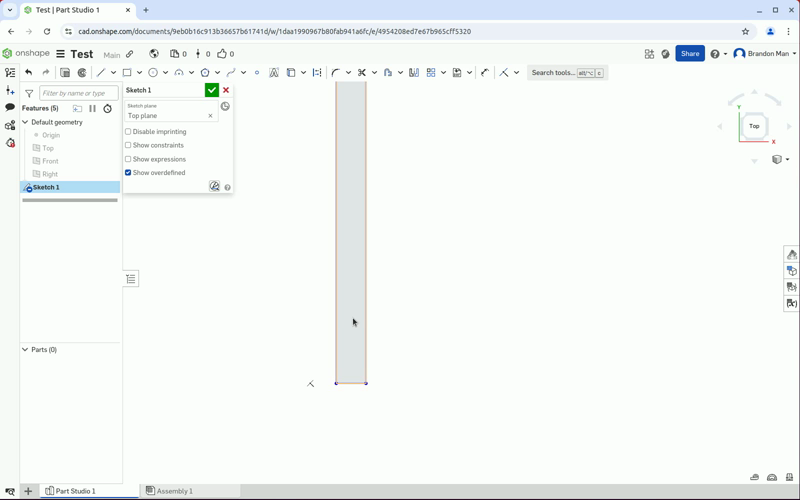
scroll(6)
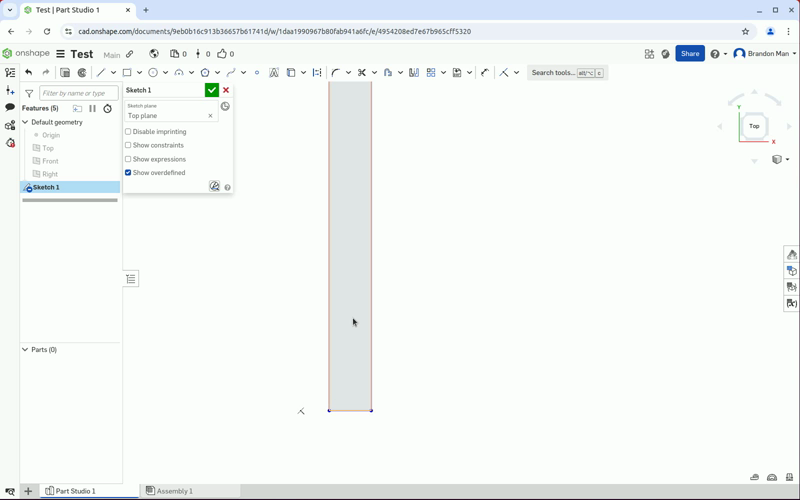
scroll(6)
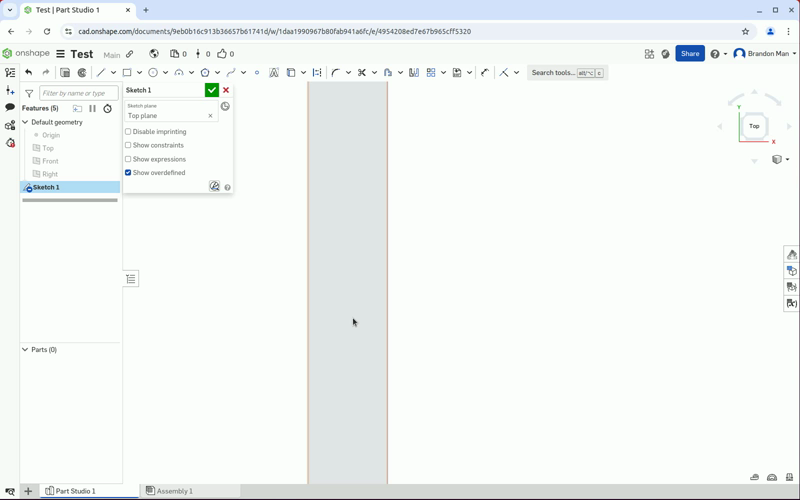
click(353, 317)
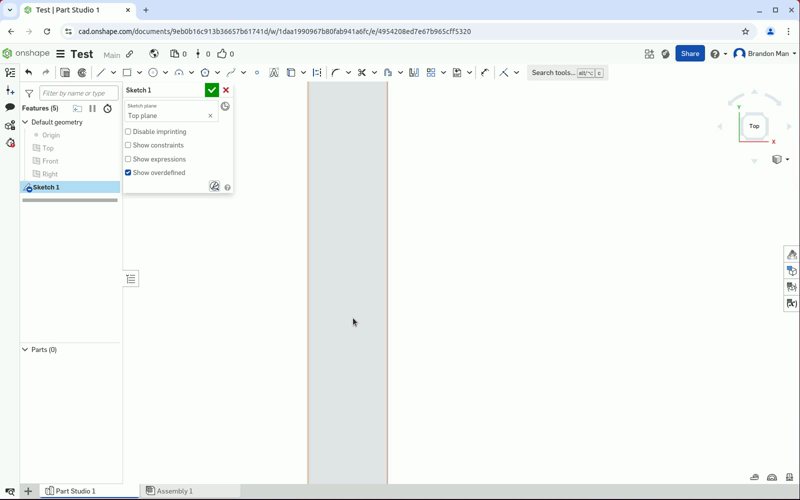
scroll(-6)
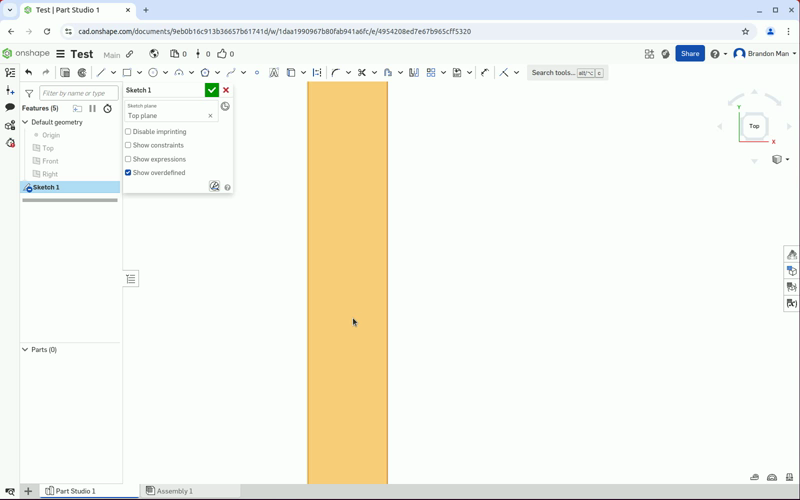
scroll(-6)
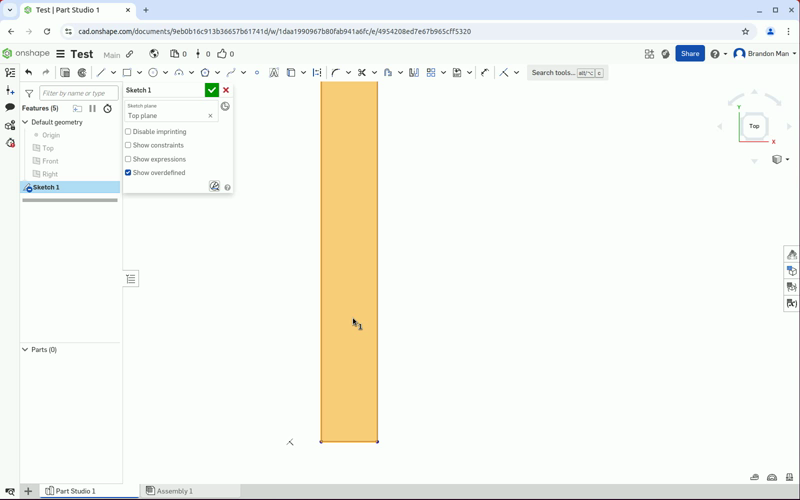
scroll(-6)
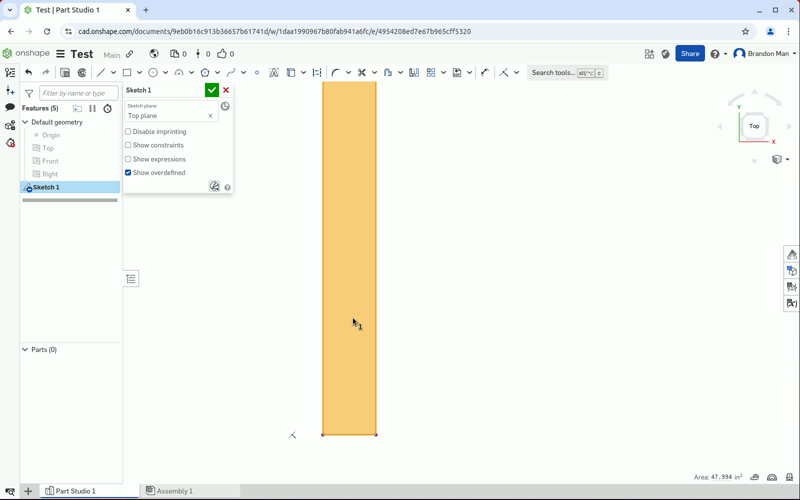
scroll(-6)
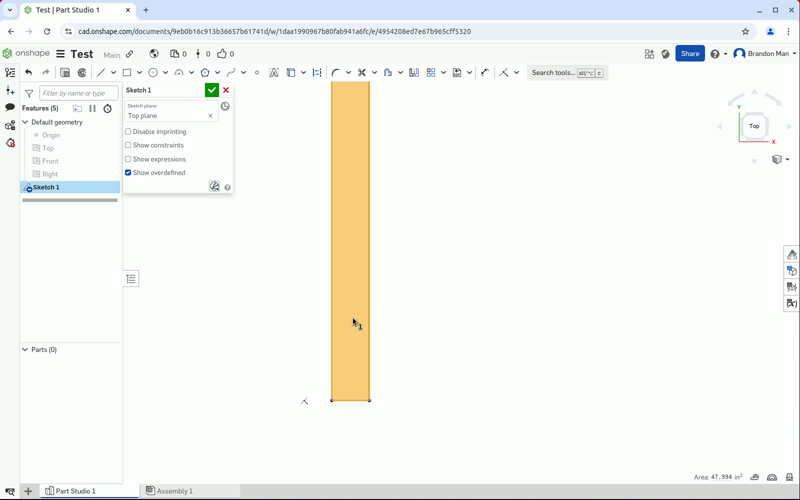
scroll(-6)
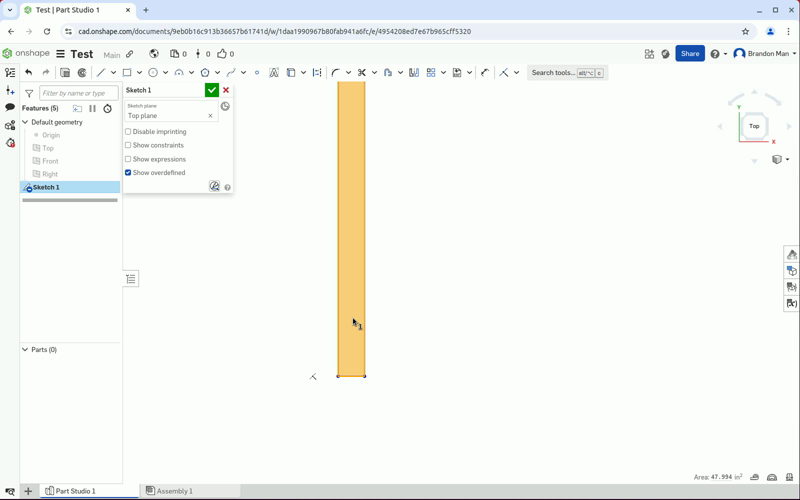
scroll(-6)
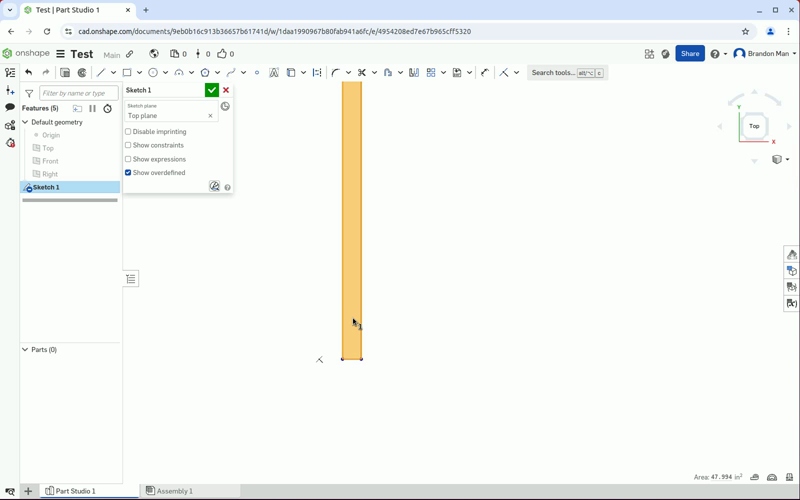
scroll(-6)
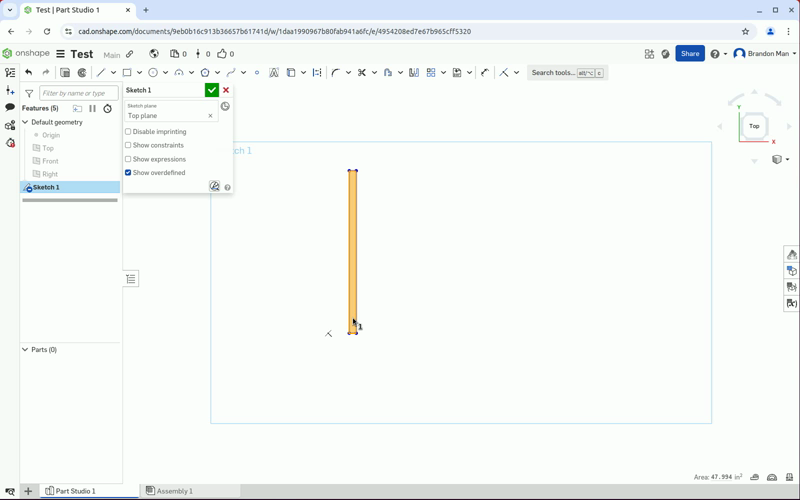
mouse_move(73, 352)
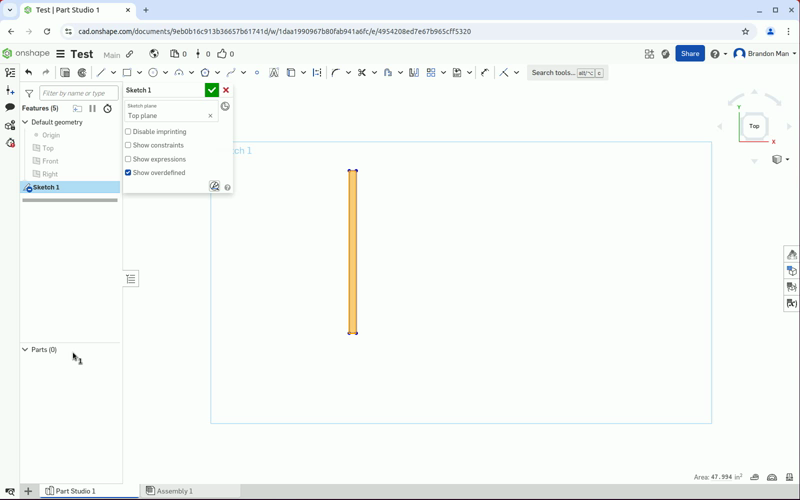
key(shift+y)
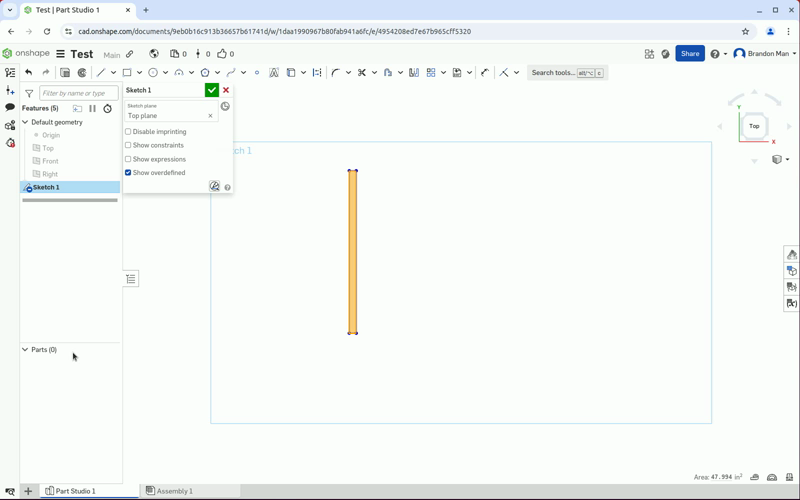
key(shift+e)
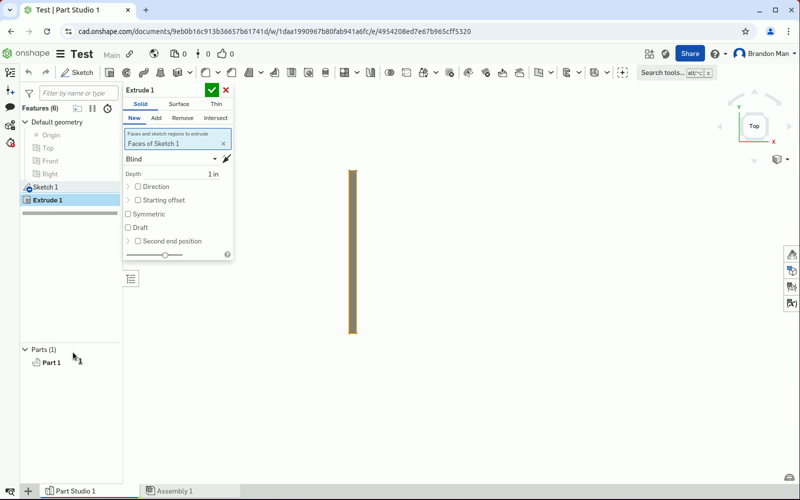
mouse_move(143, 106)
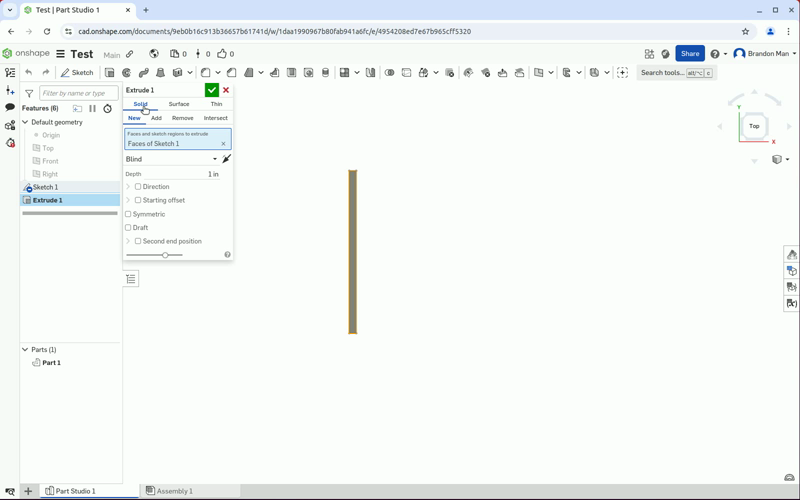
click(143, 106)
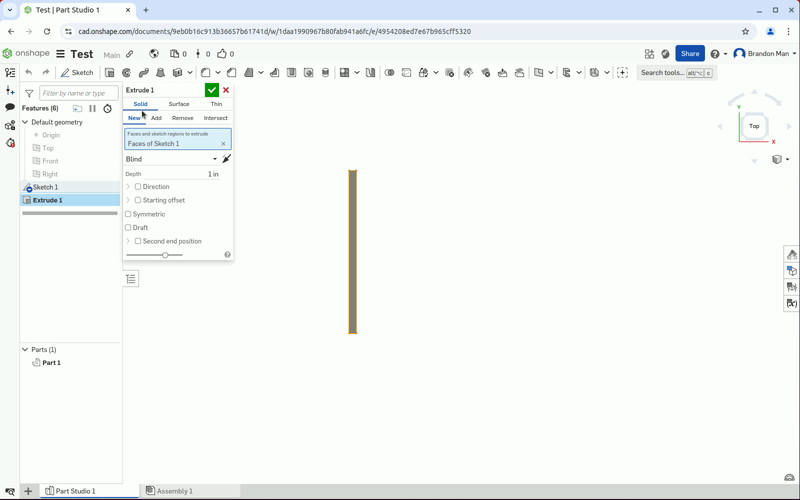
mouse_move(137, 120)
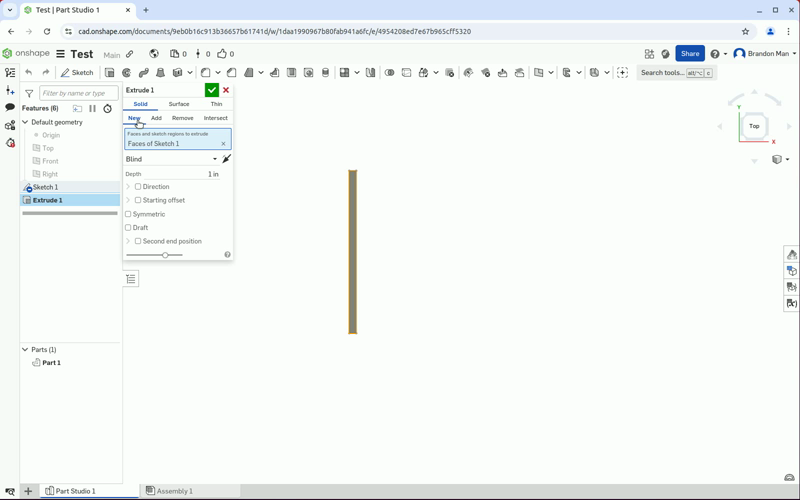
click(137, 120)
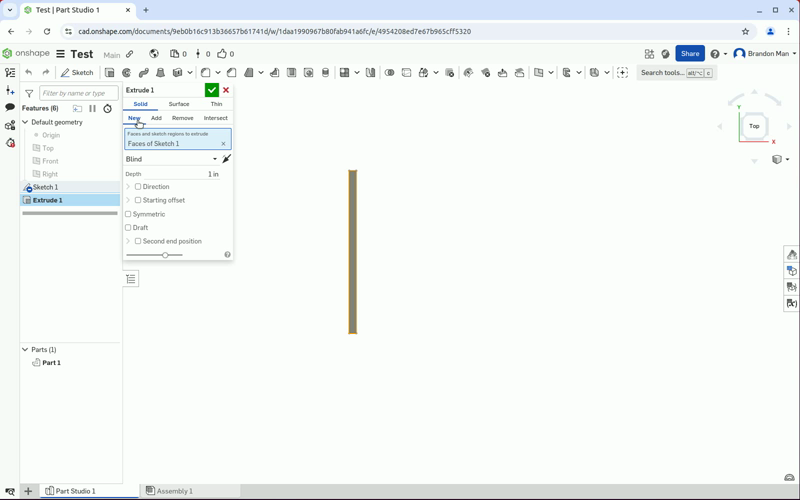
key(tab, 4)
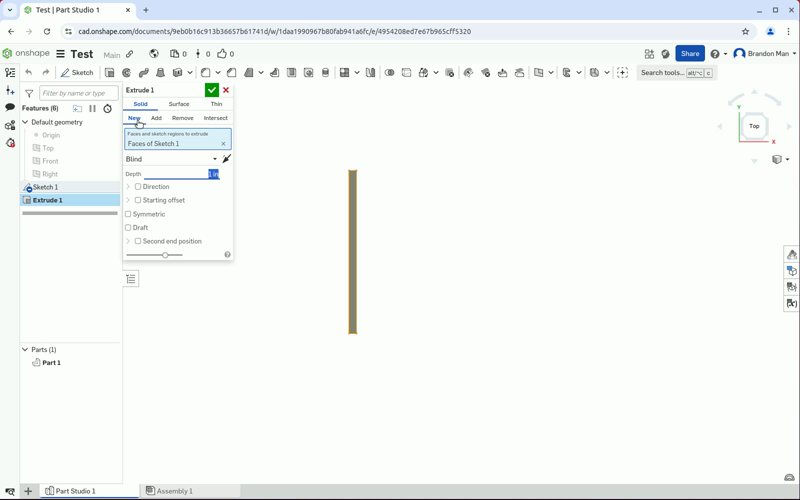
text(19.498)
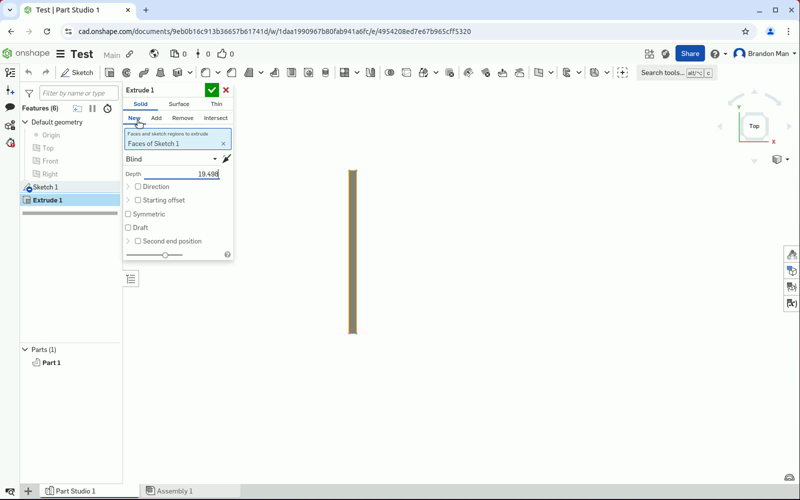
key(enter)
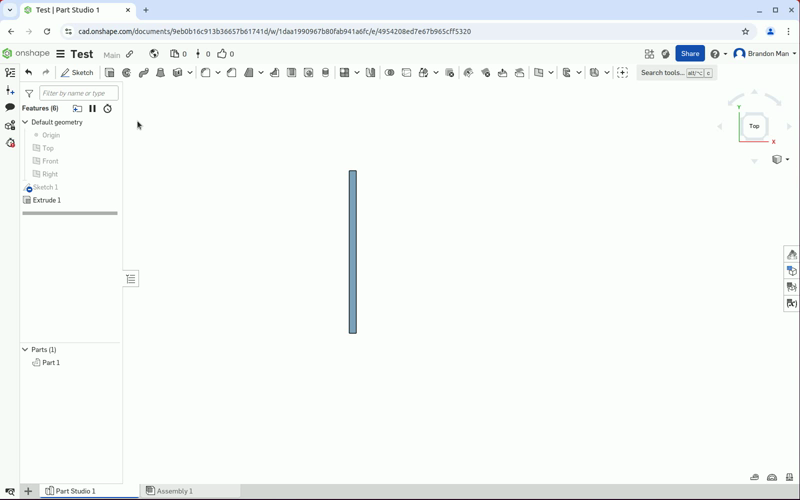
key(shift+h)
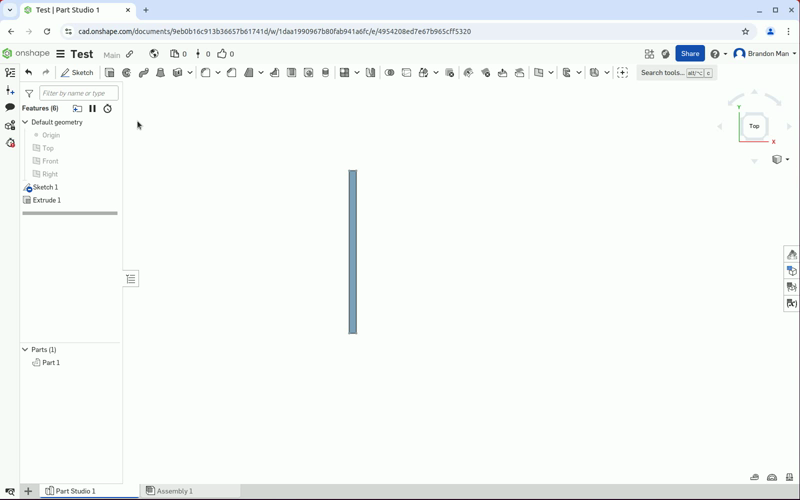
key(shift+h)
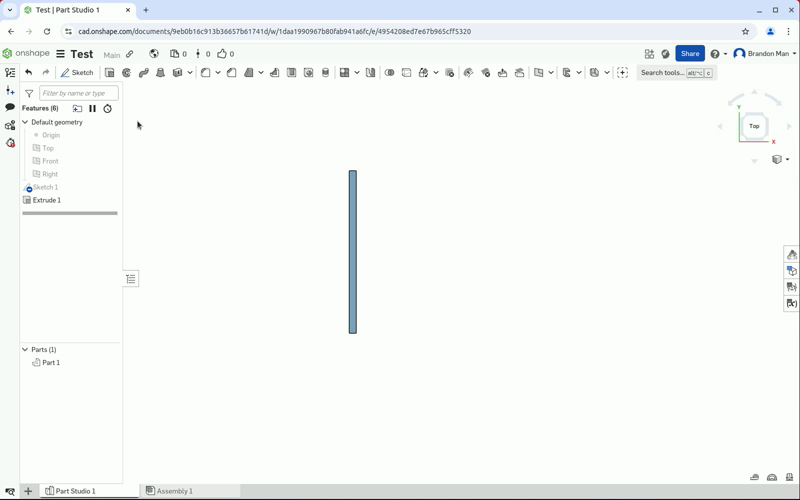
mouse_move(73, 189)
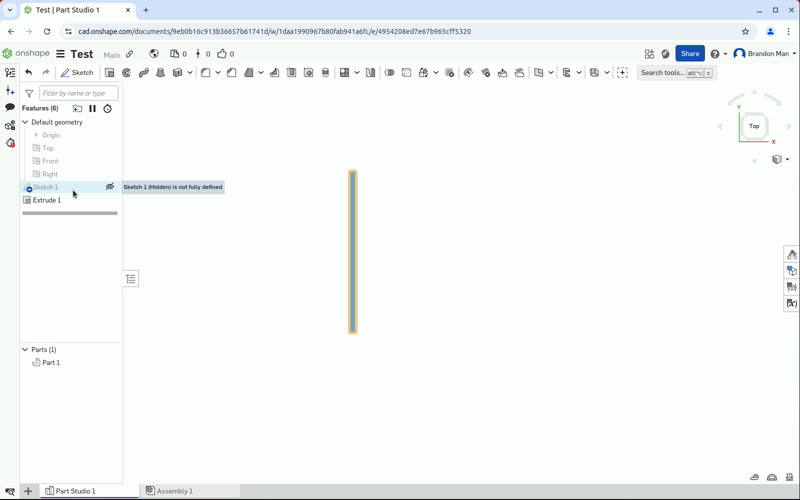
click(73, 189)
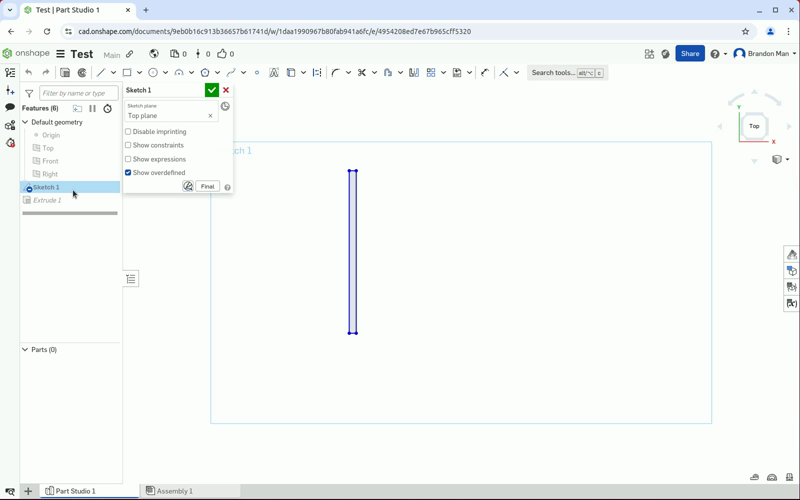
mouse_move(229, 92)
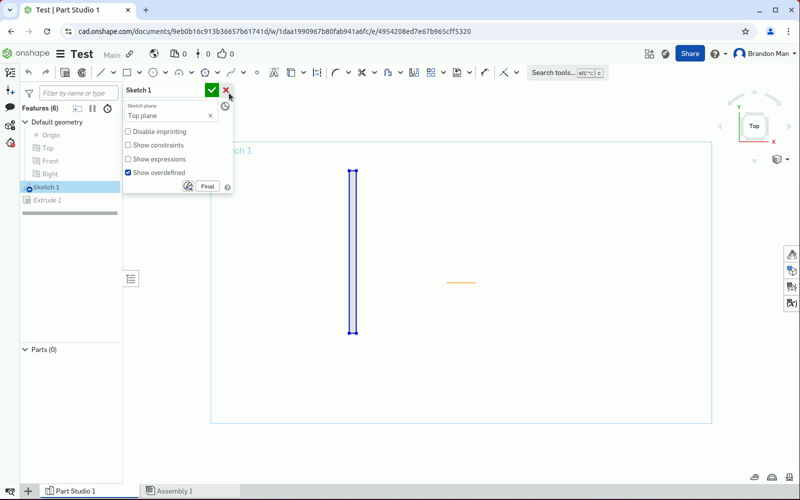
click(229, 92)
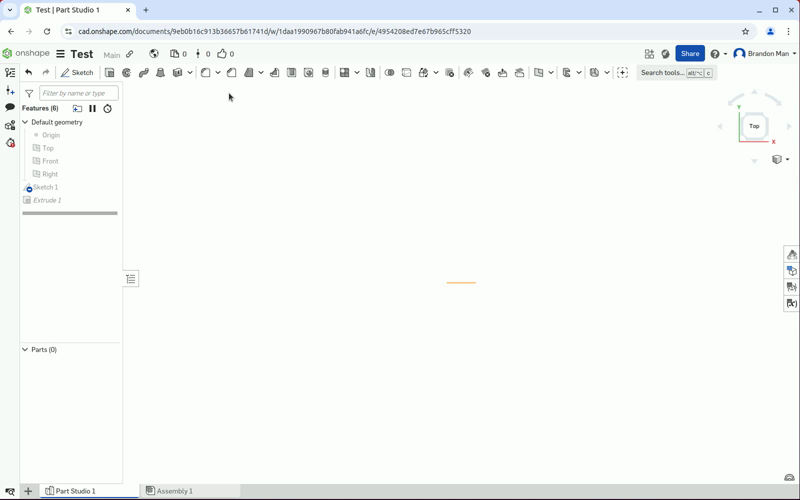
mouse_move(73, 352)
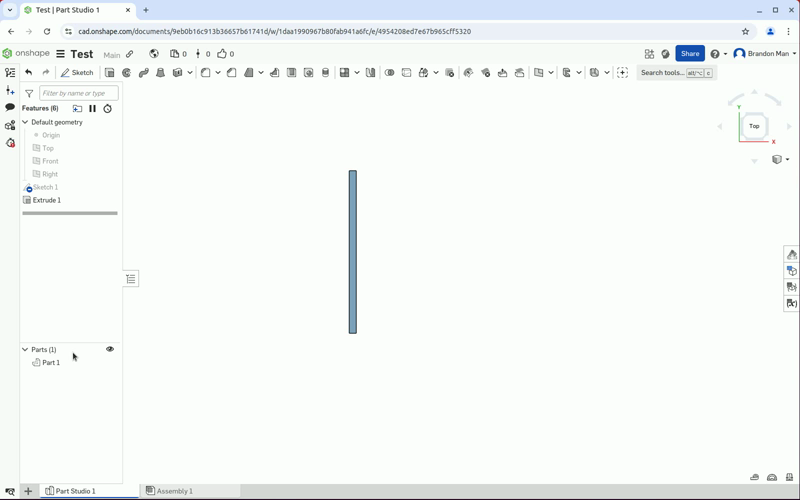
key(y)
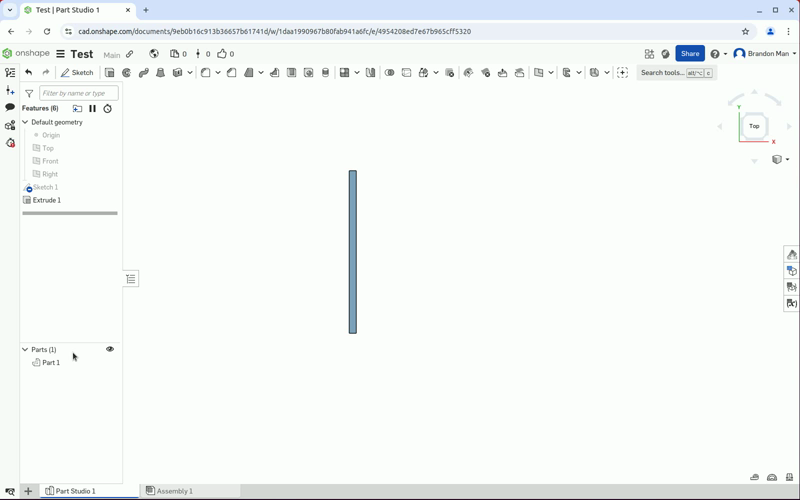
key(shift+p)
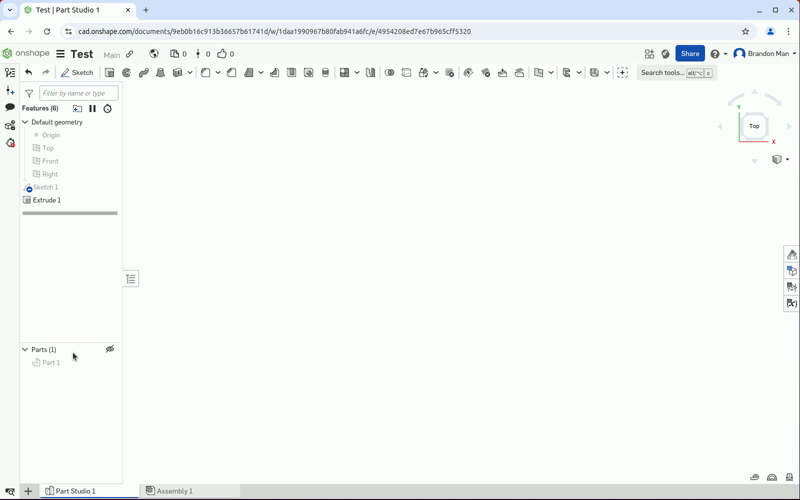
key(space)
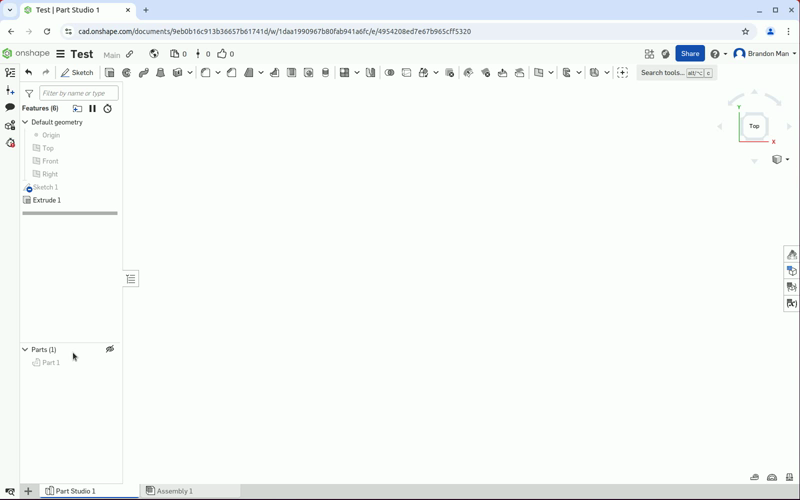
key_down(shift)
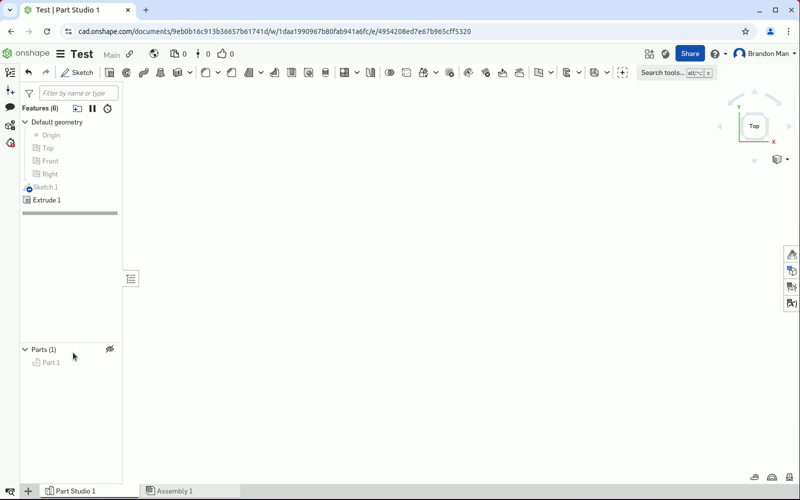
key(up)
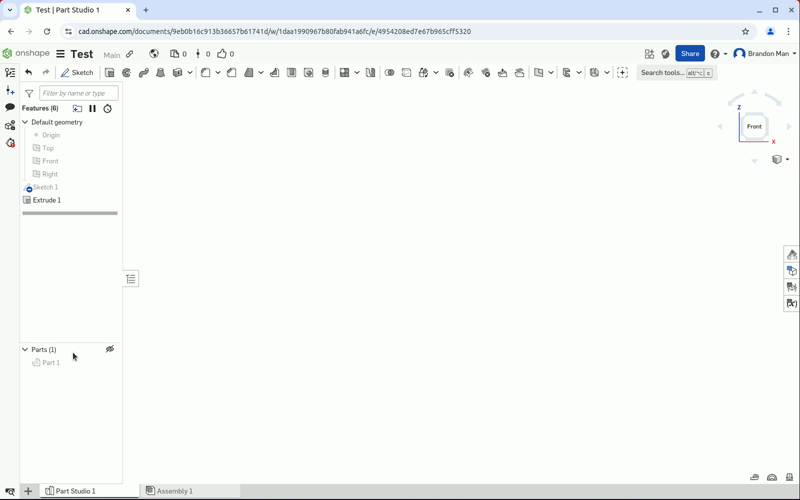
key_up(shift)
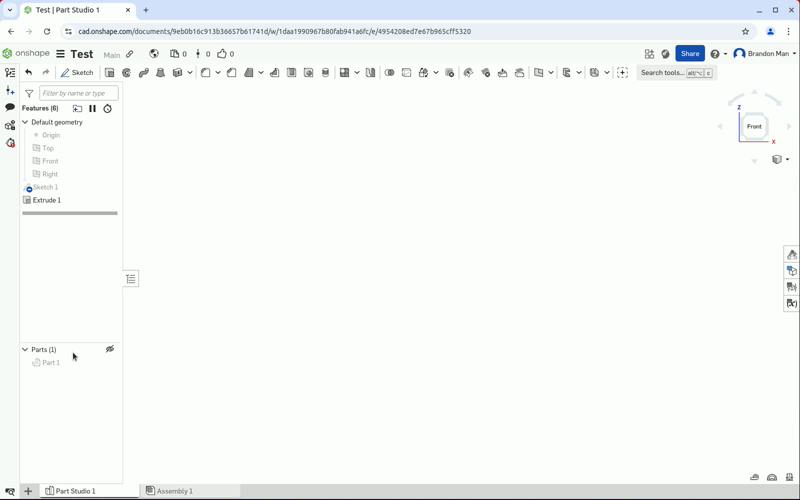
key(space)
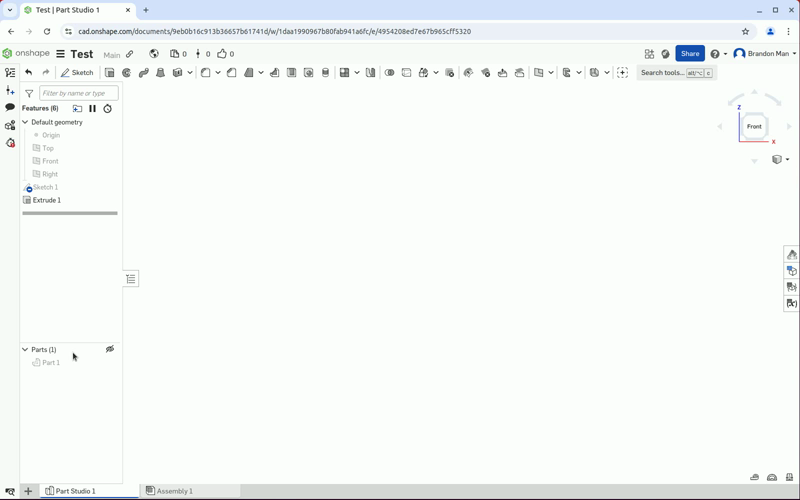
key_down(shift)
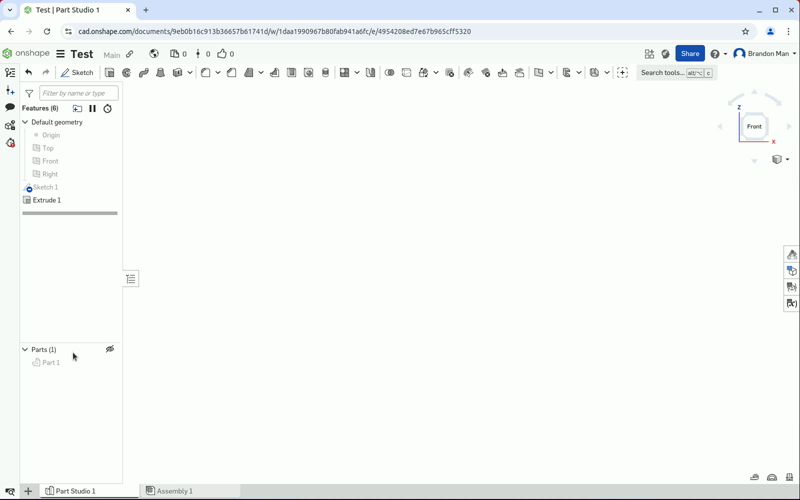
key(left)
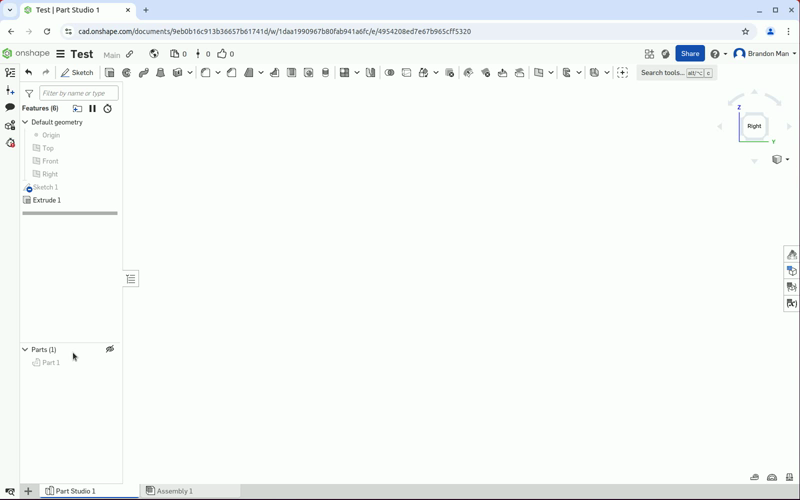
key_up(shift)
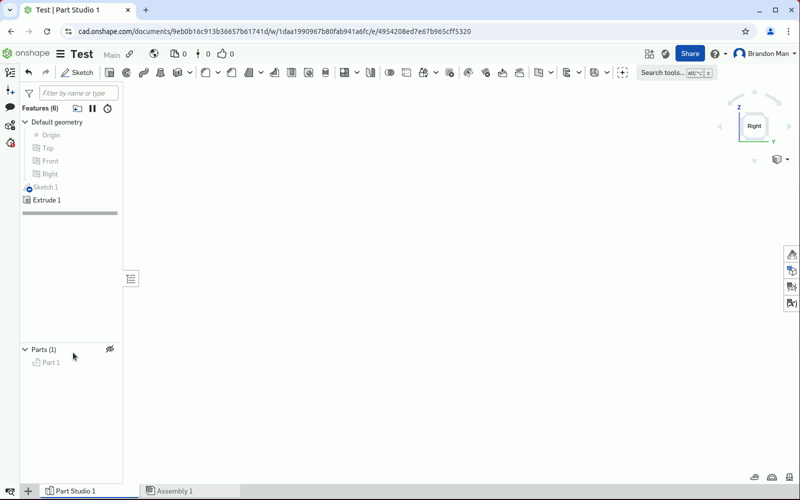
mouse_move(73, 352)
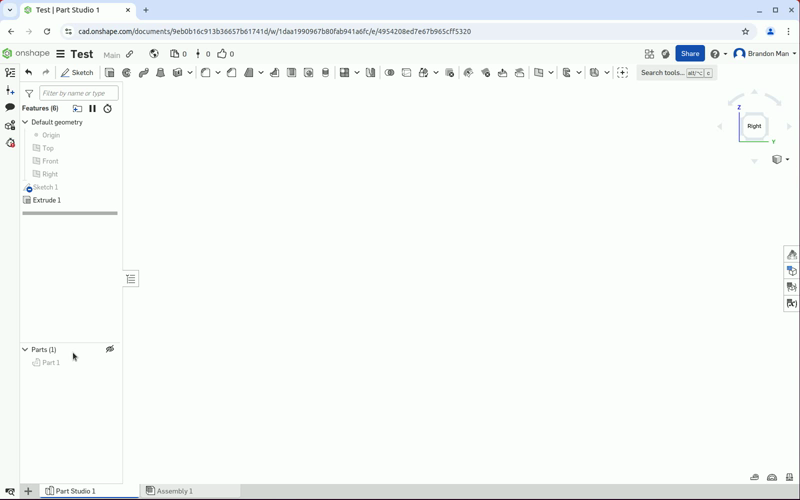
key(shift+y)
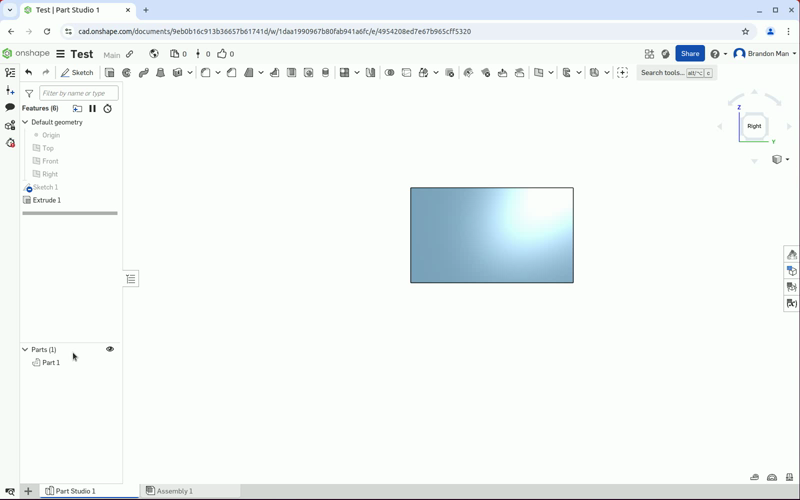
mouse_move(541, 75)
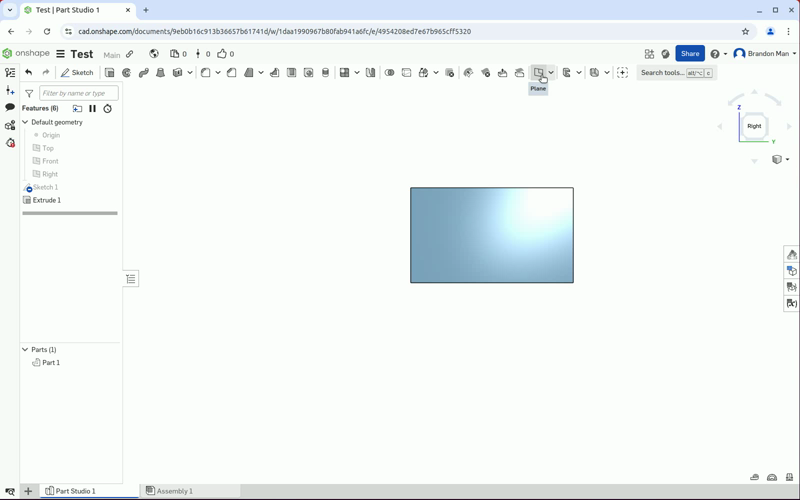
click(541, 75)
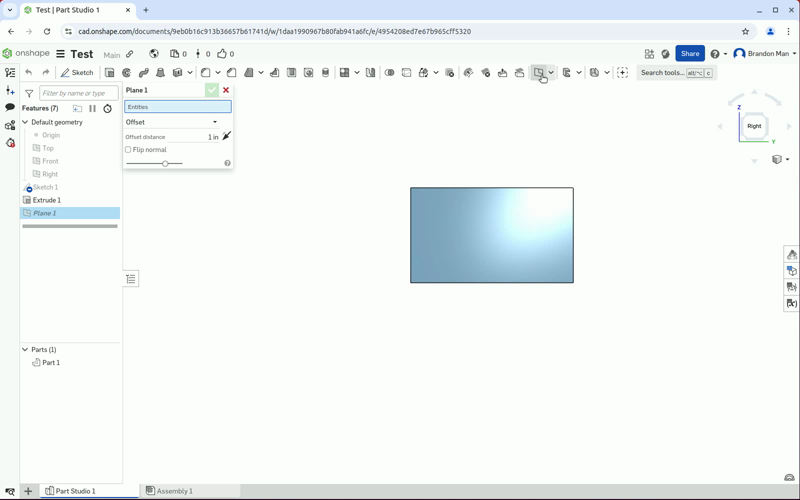
mouse_move(73, 176)
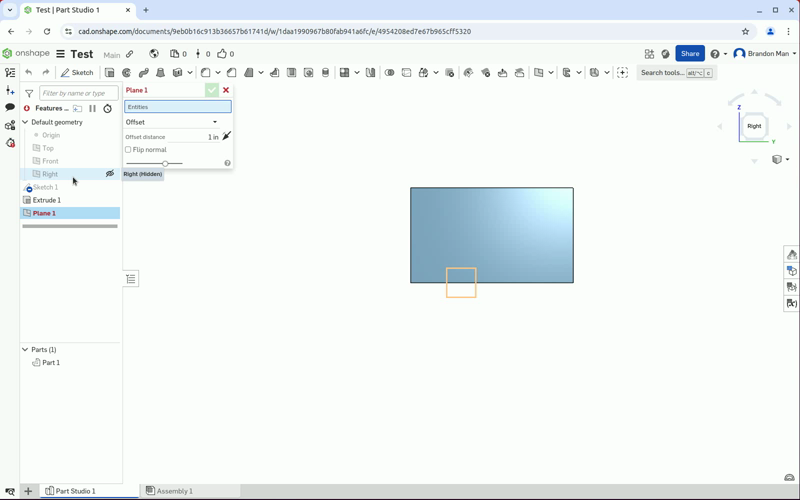
click(73, 176)
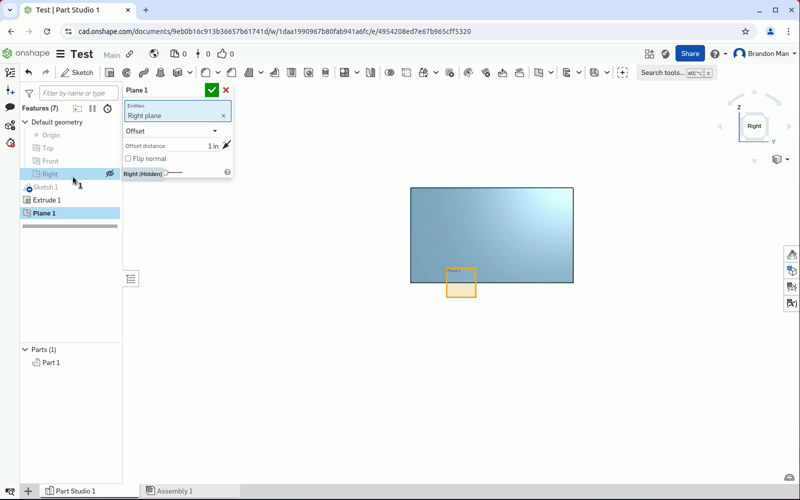
key(tab, 2)
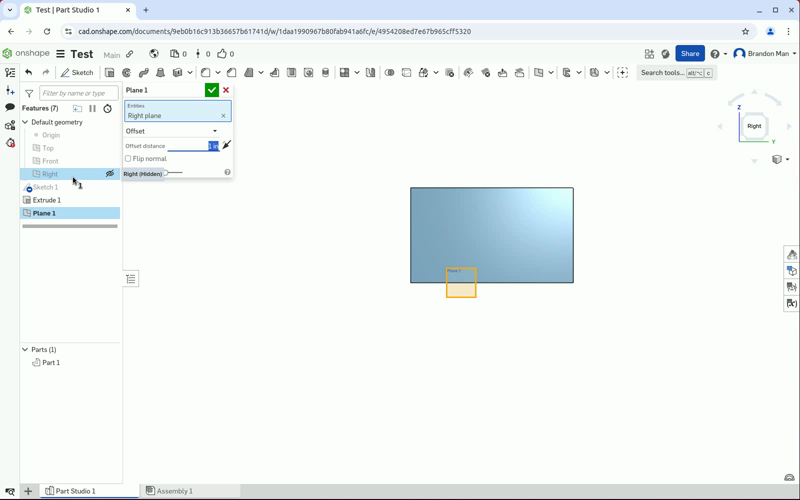
text(22.862)
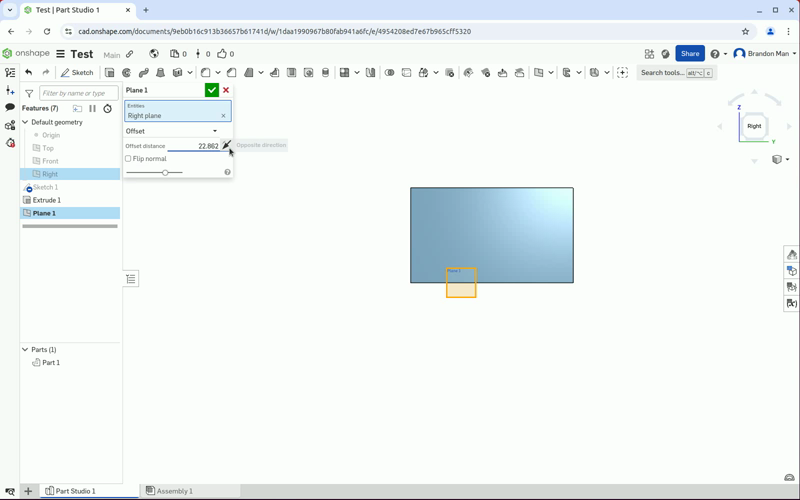
mouse_move(229, 147)
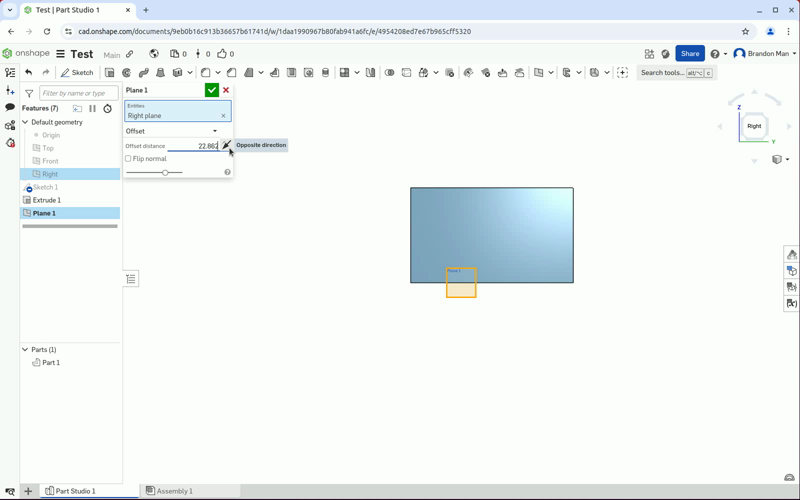
click(229, 147)
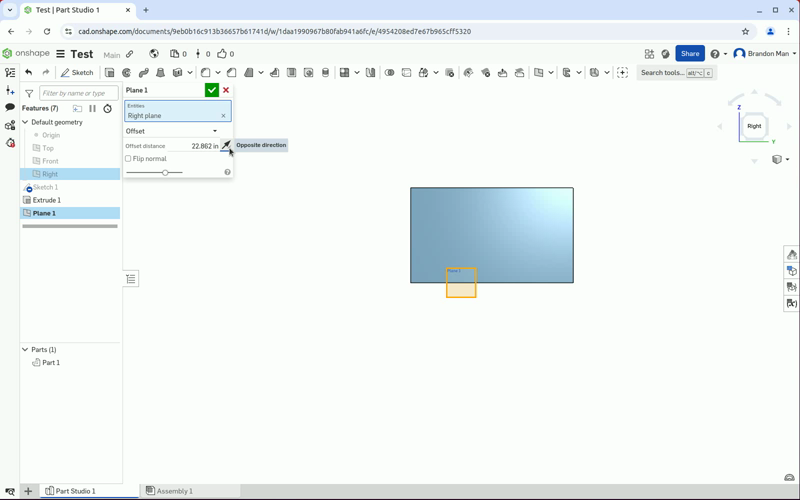
key(enter, 2)
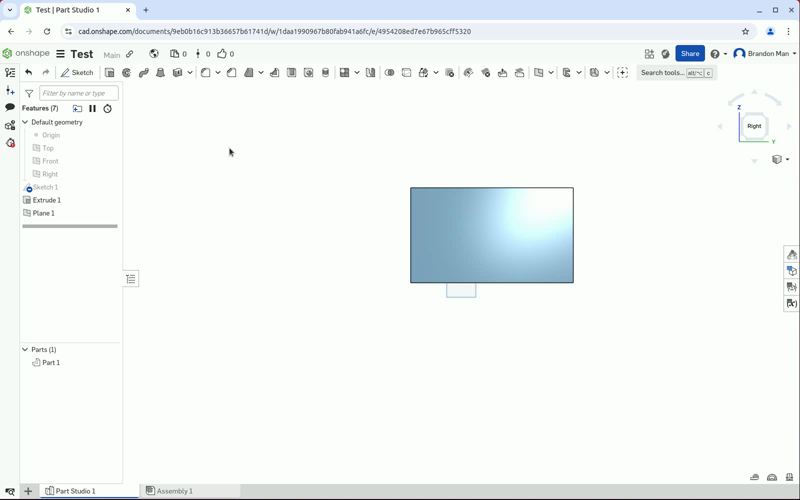
key(shift+s)
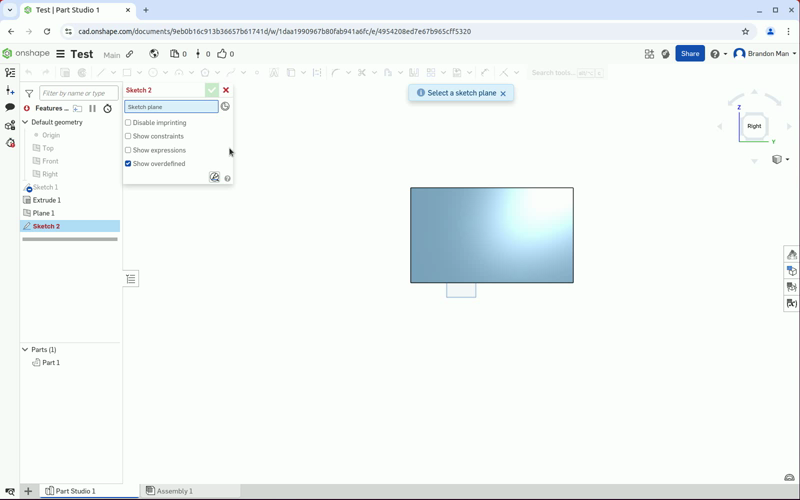
mouse_move(73, 215)
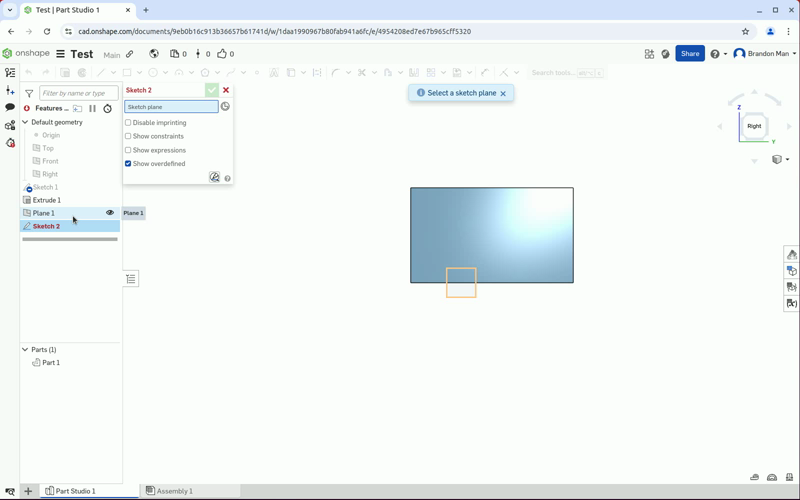
click(73, 215)
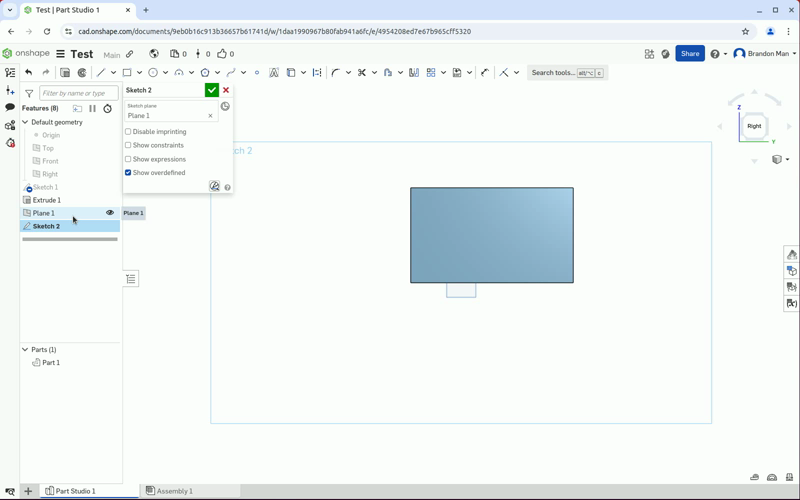
mouse_move(73, 352)
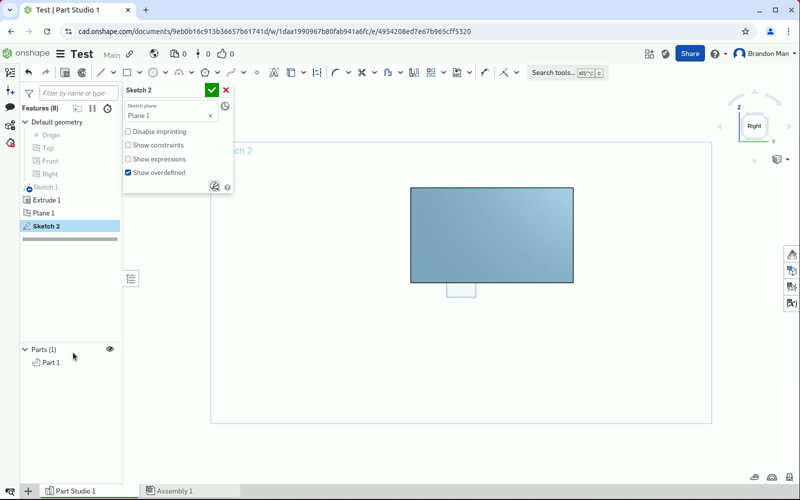
key(y)
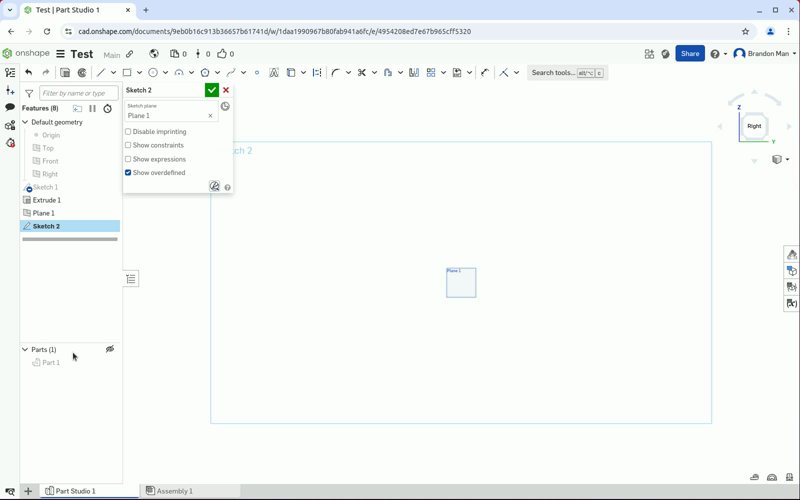
key(l)
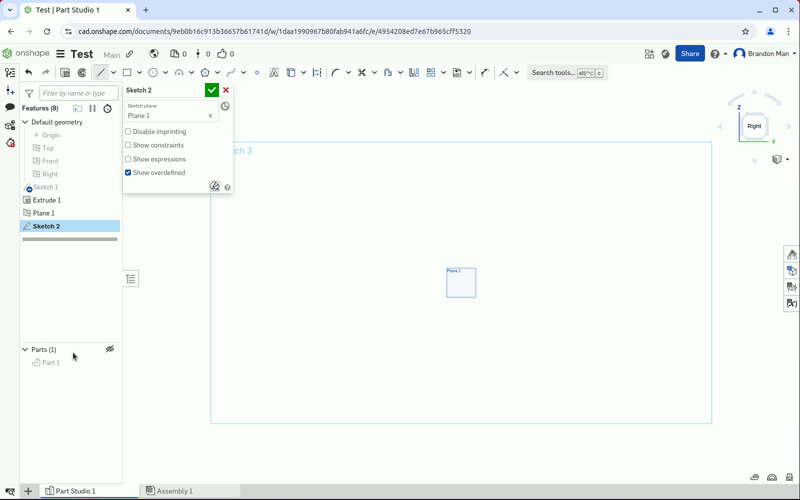
key_down(shift)
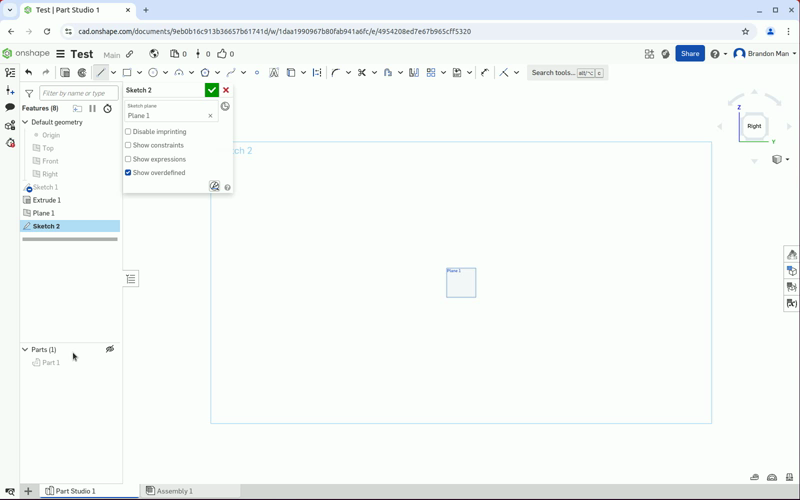
mouse_move(437, 228)
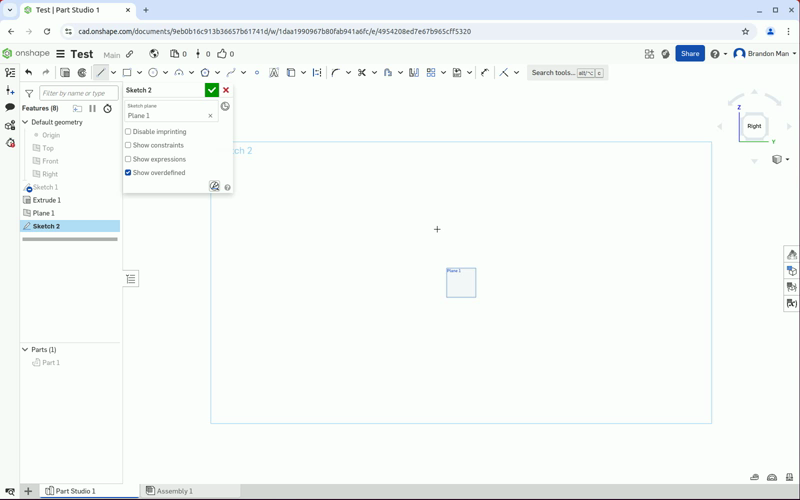
click(437, 228)
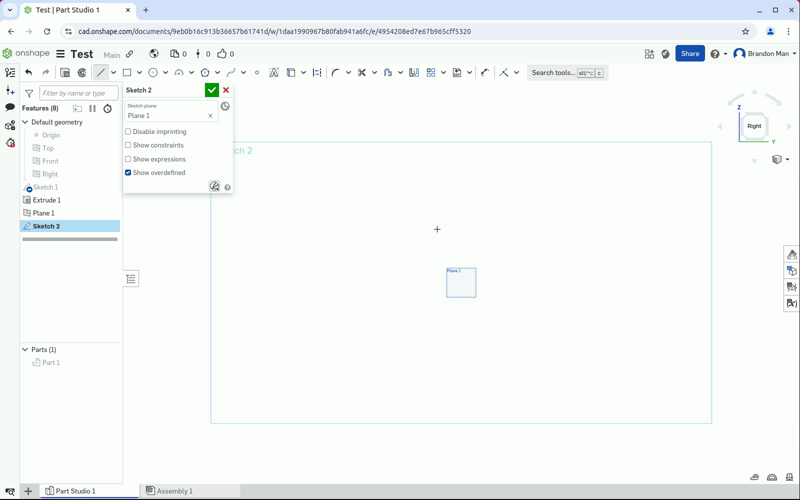
key_up(shift)
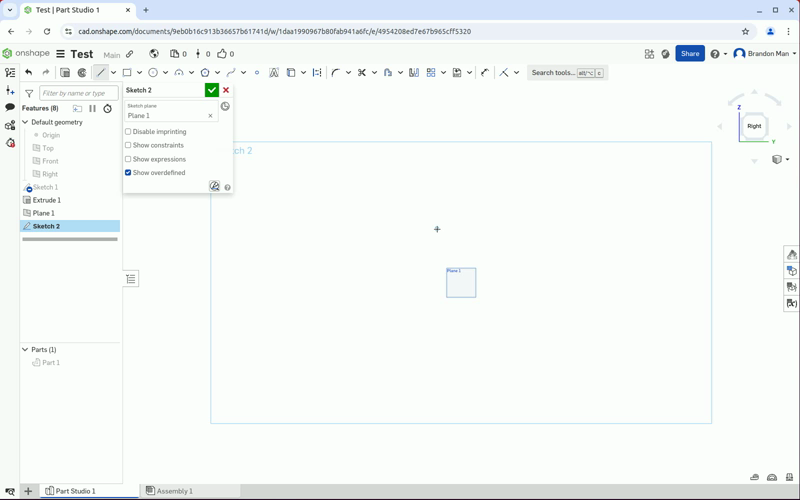
key_down(shift)
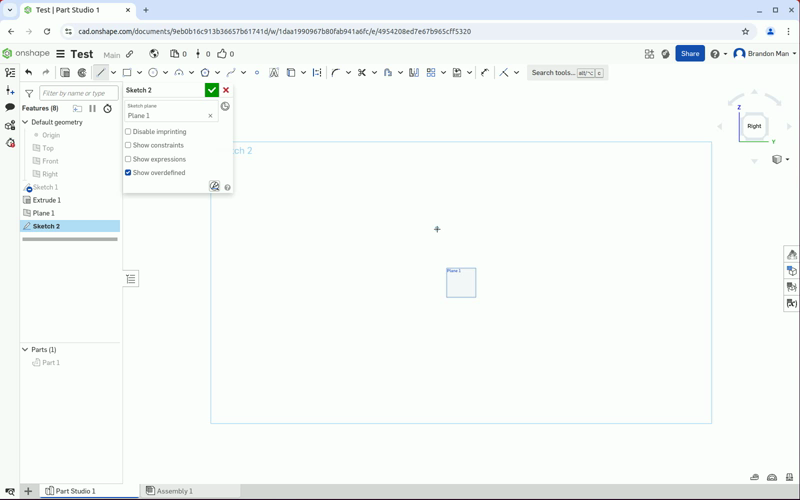
mouse_move(467, 228)
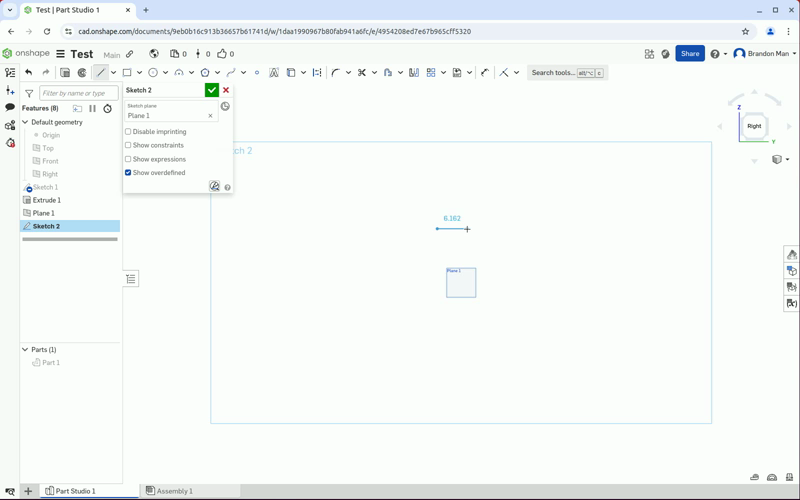
mouse_move(489, 228)
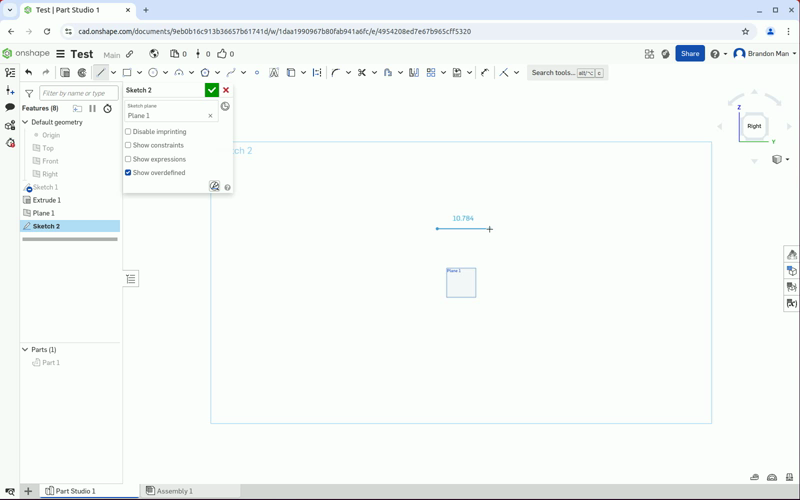
click(489, 228)
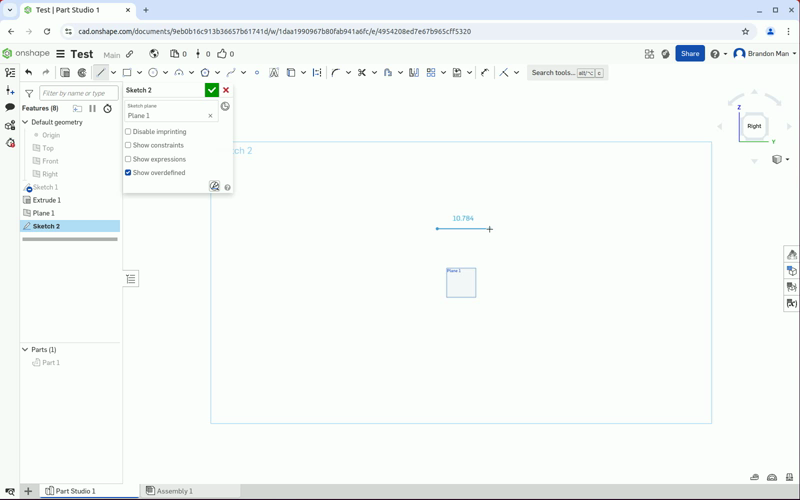
key_up(shift)
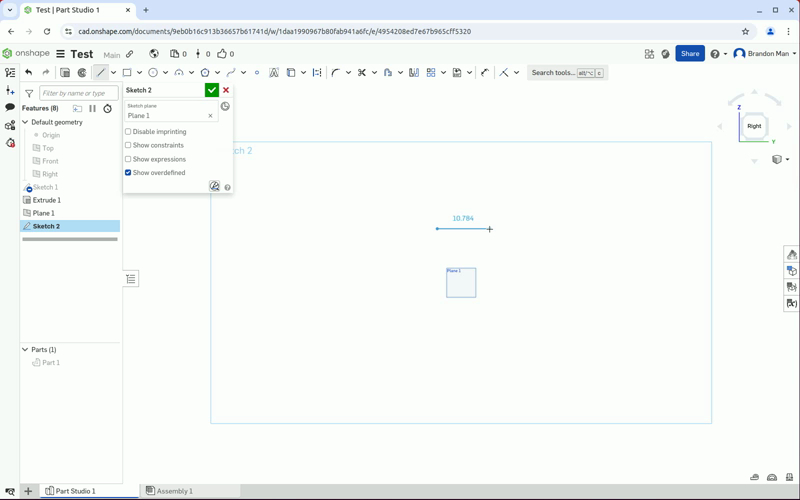
key_down(shift)
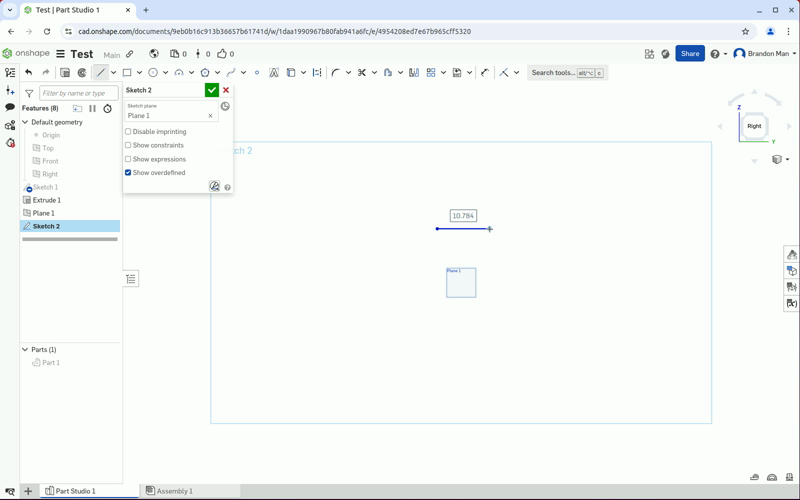
mouse_move(519, 228)
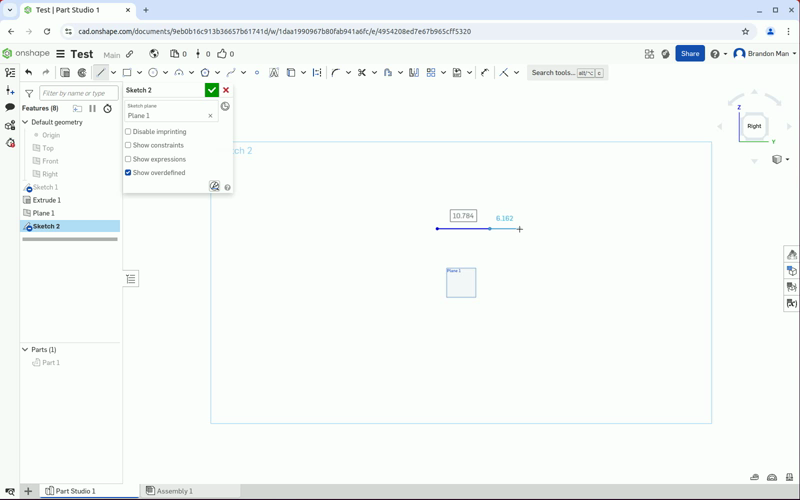
mouse_move(489, 201)
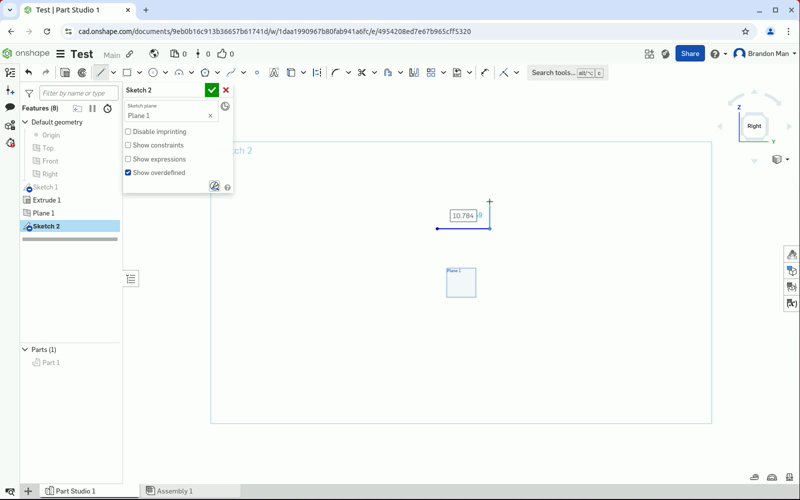
click(489, 201)
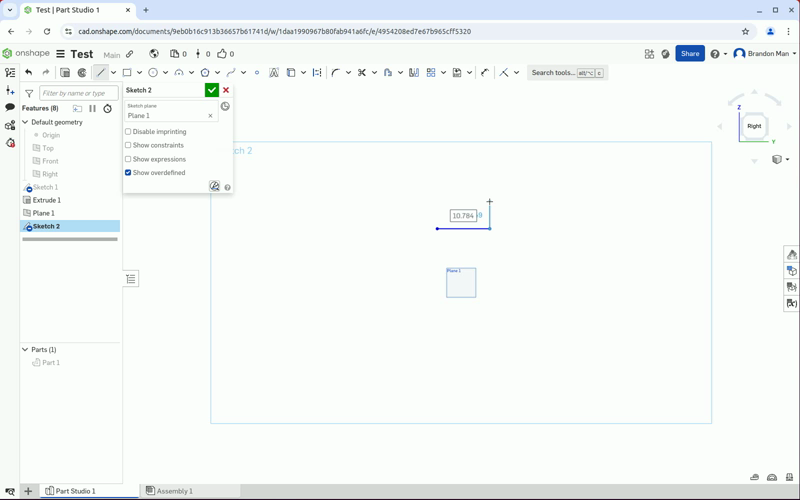
key_up(shift)
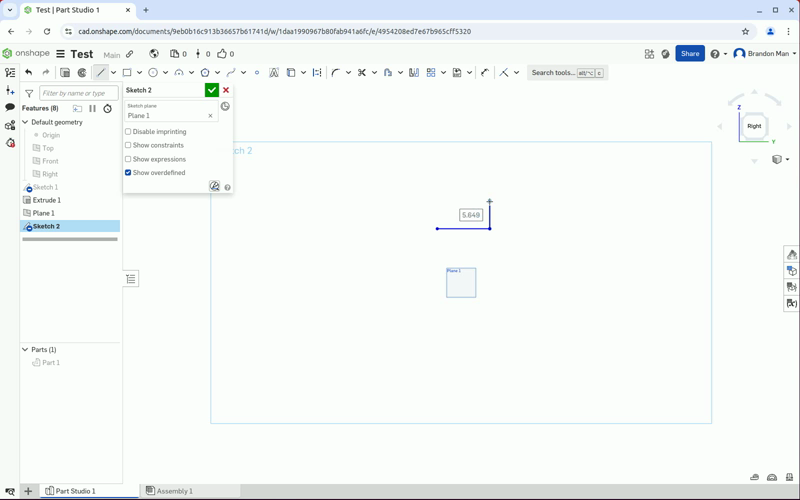
key_down(shift)
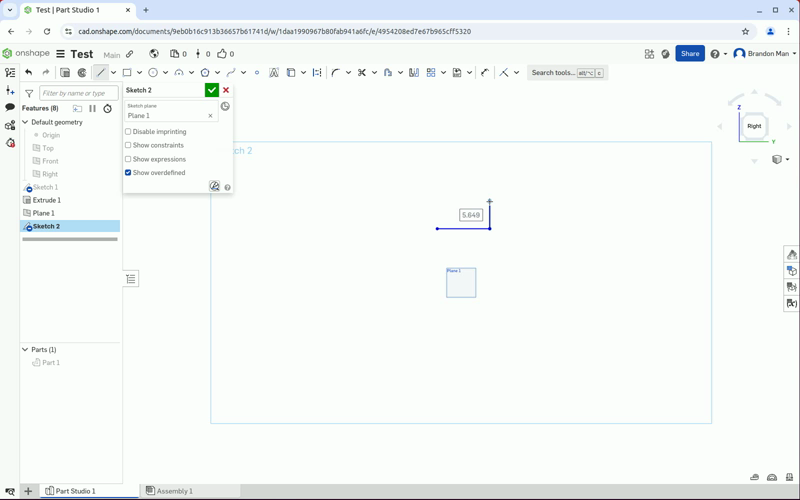
mouse_move(519, 201)
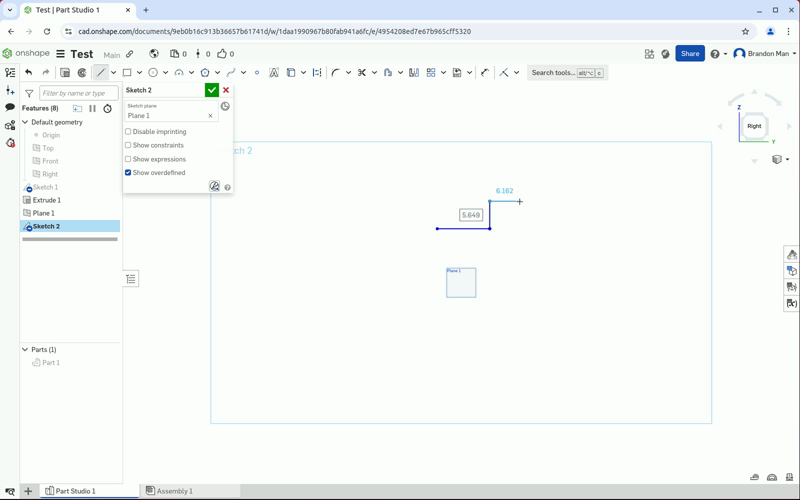
mouse_move(437, 201)
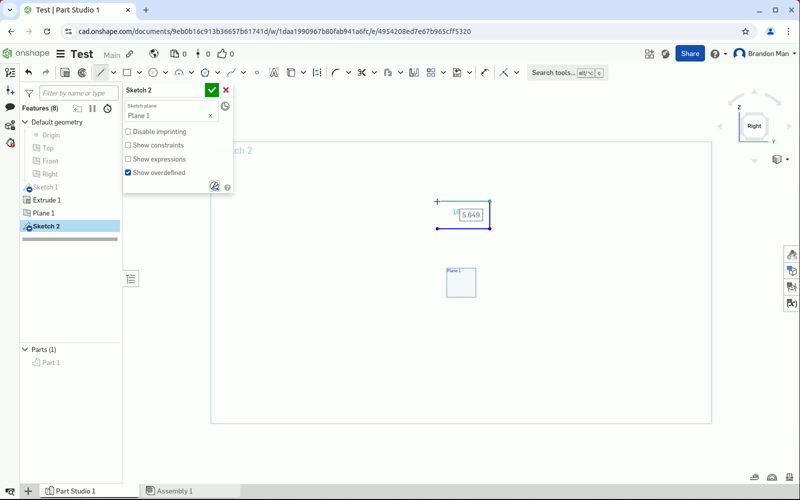
click(437, 201)
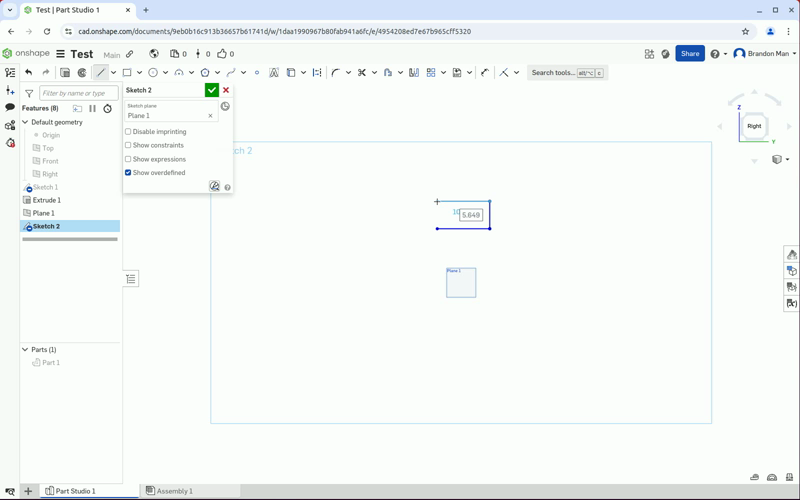
key_up(shift)
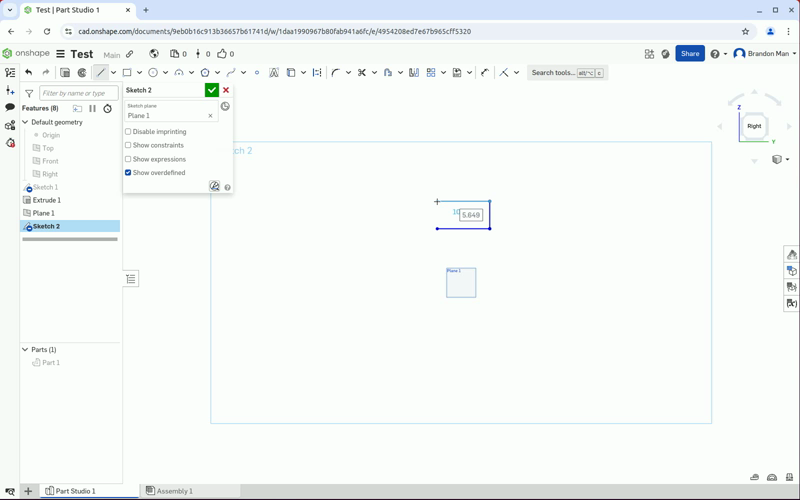
mouse_move(467, 201)
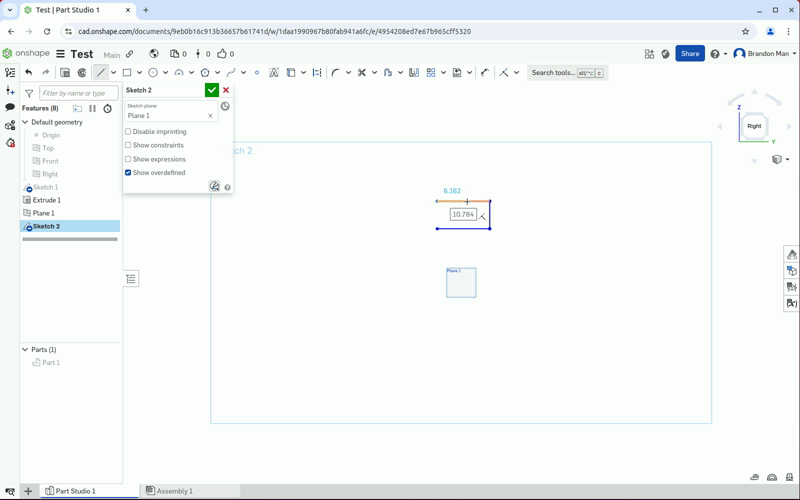
key_down(shift)
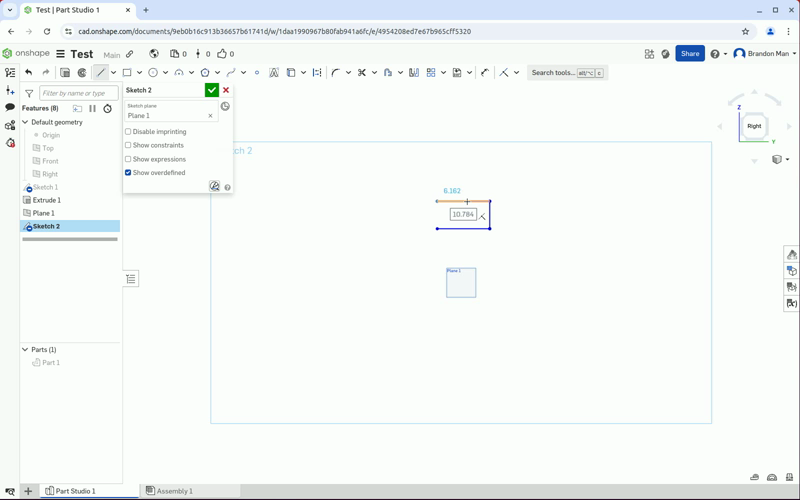
mouse_move(437, 228)
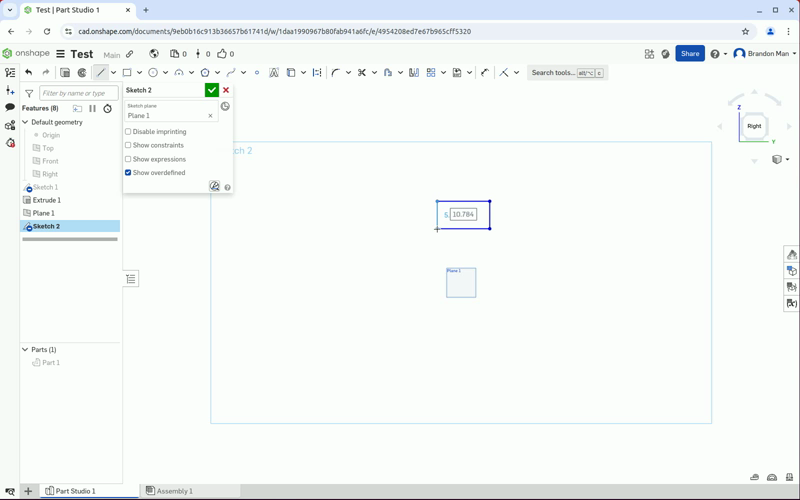
key_up(shift)
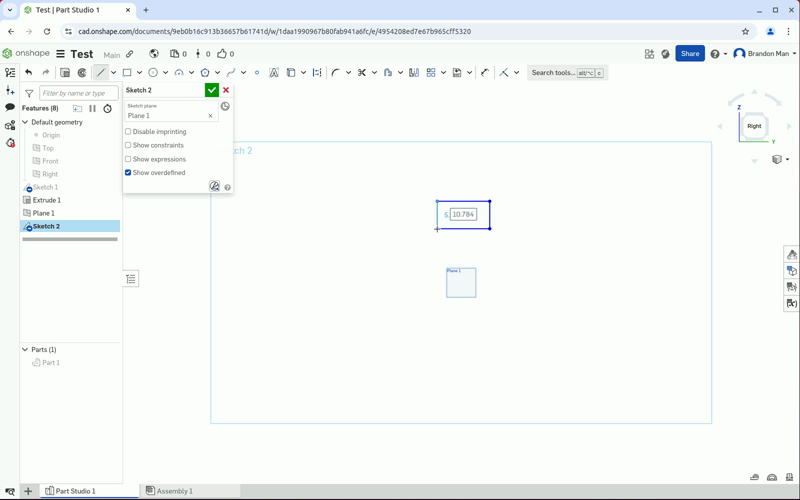
click(437, 228)
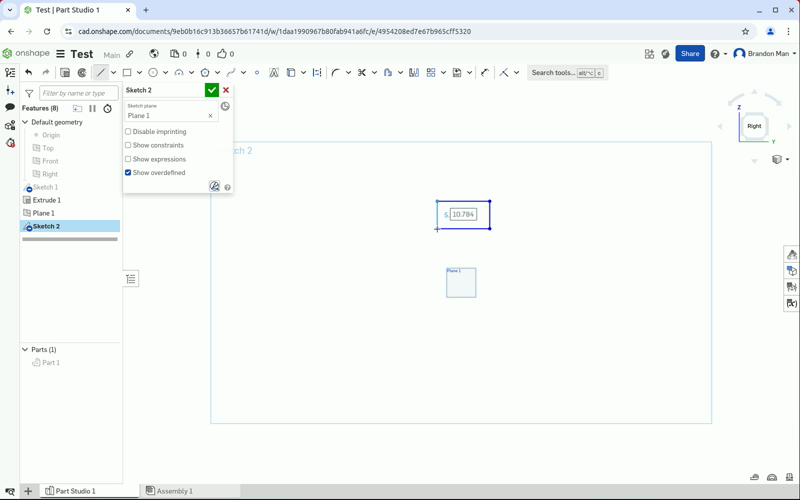
key(esc)
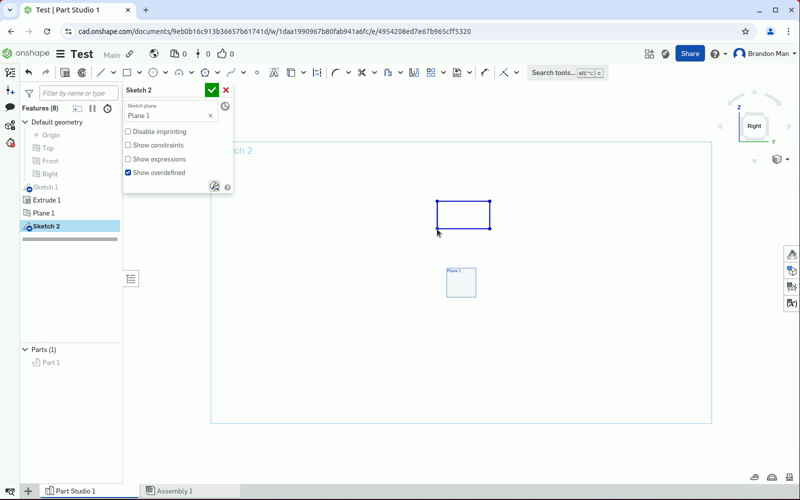
mouse_move(455, 220)
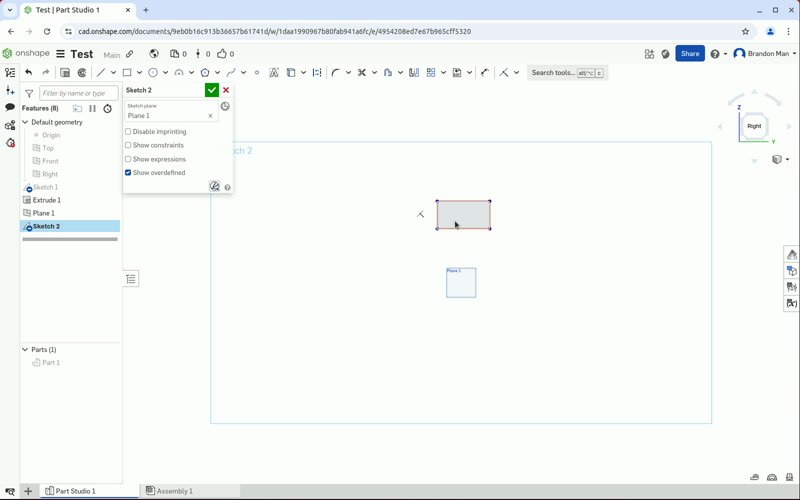
scroll(6)
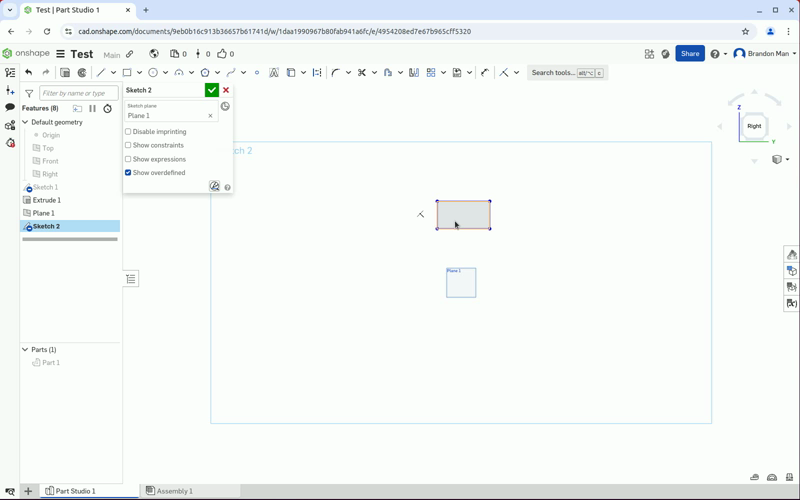
scroll(6)
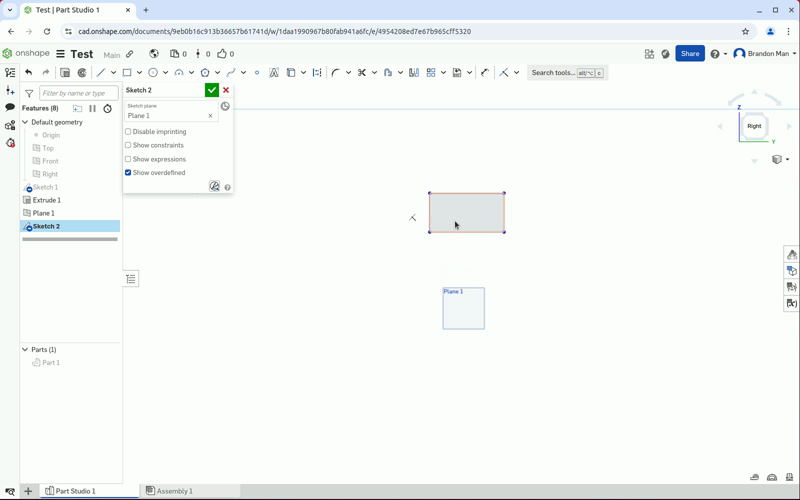
scroll(6)
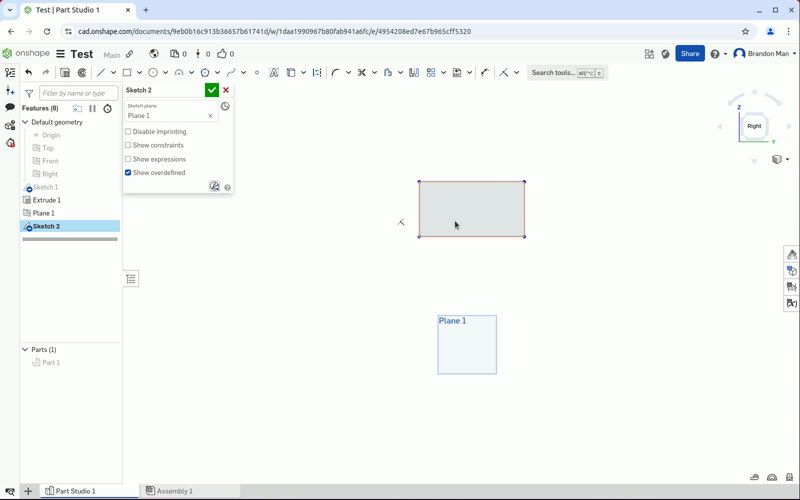
scroll(6)
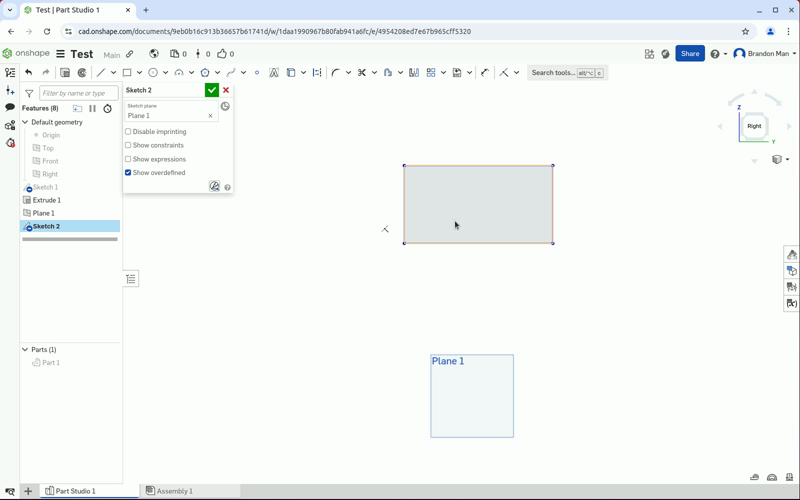
scroll(6)
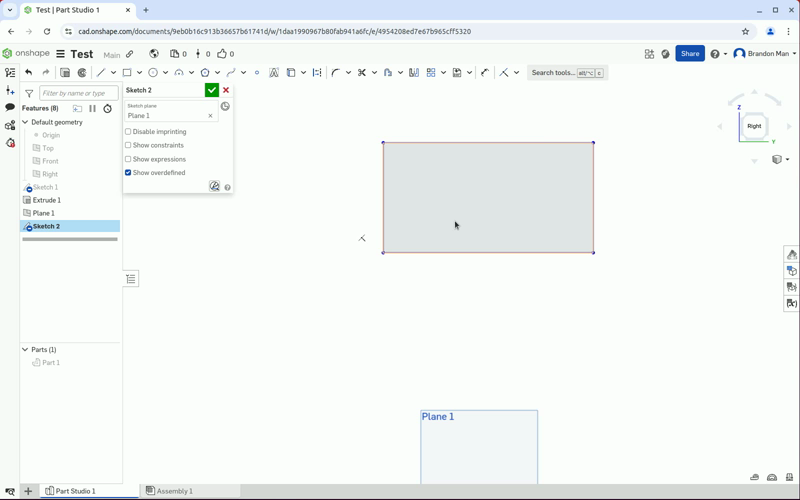
scroll(6)
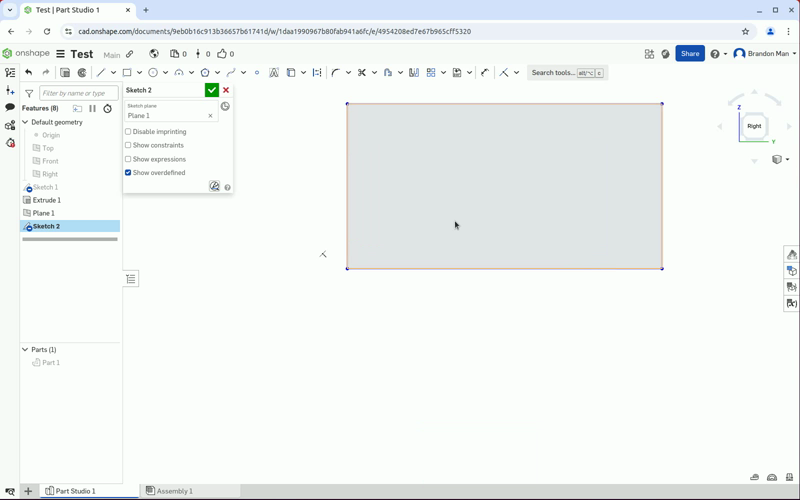
scroll(6)
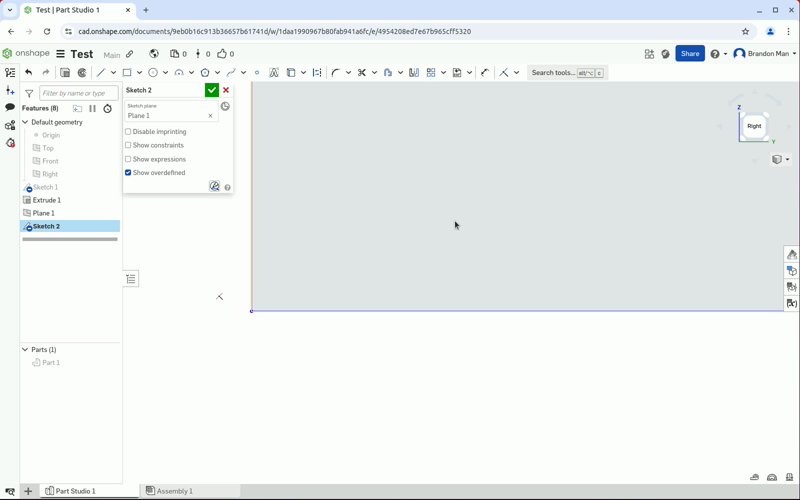
click(455, 220)
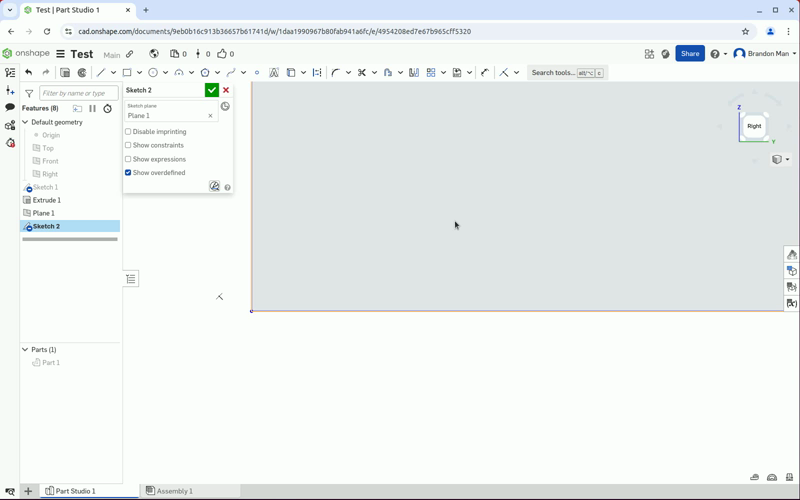
scroll(-6)
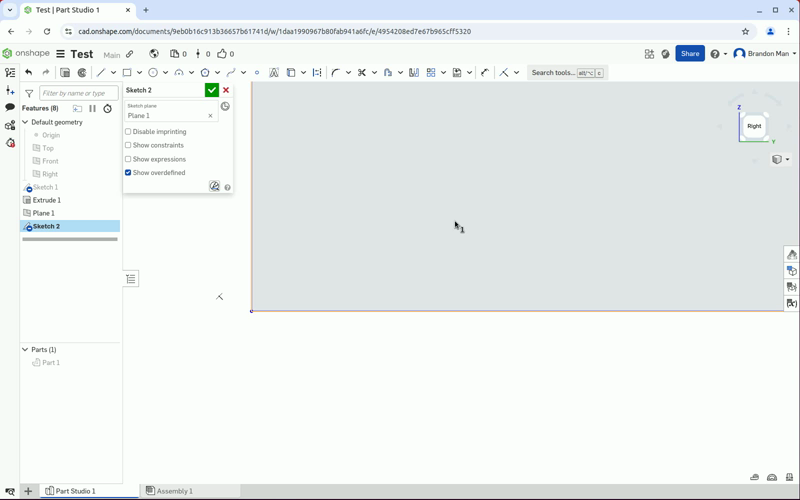
scroll(-6)
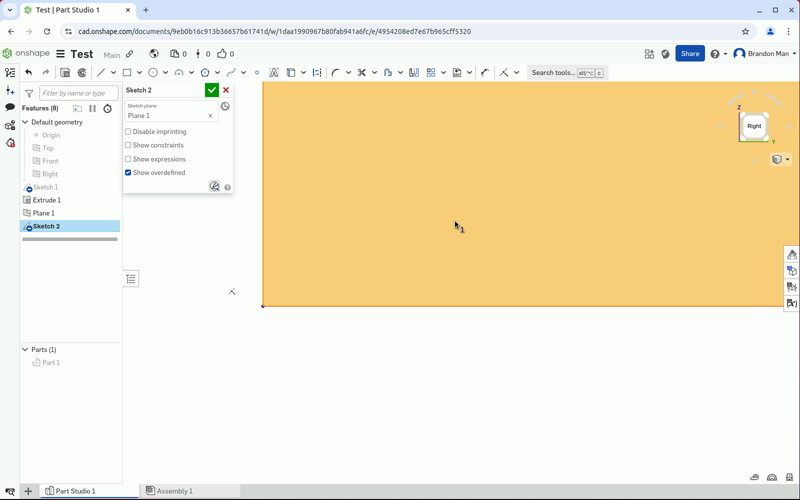
scroll(-6)
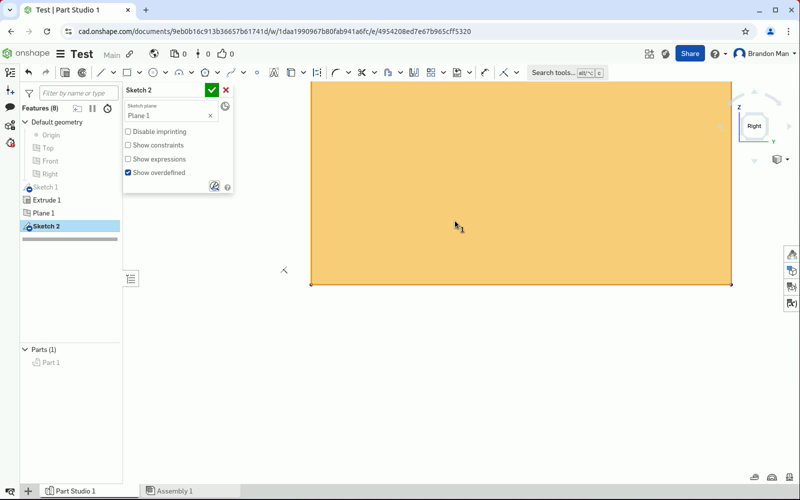
scroll(-6)
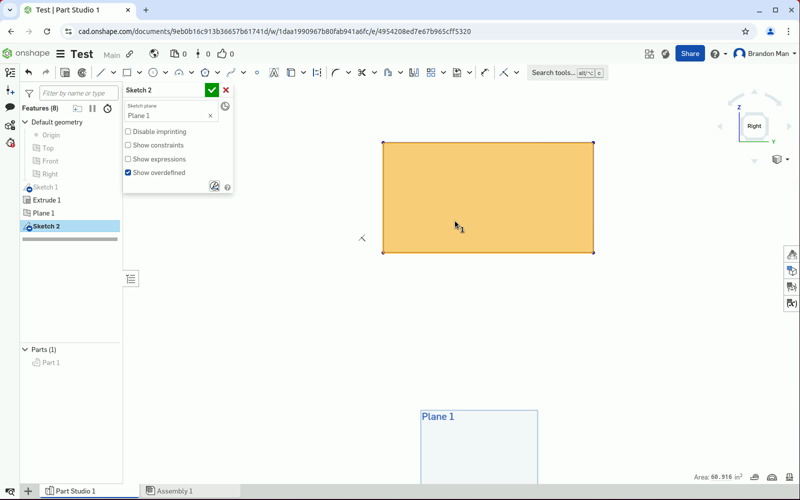
scroll(-6)
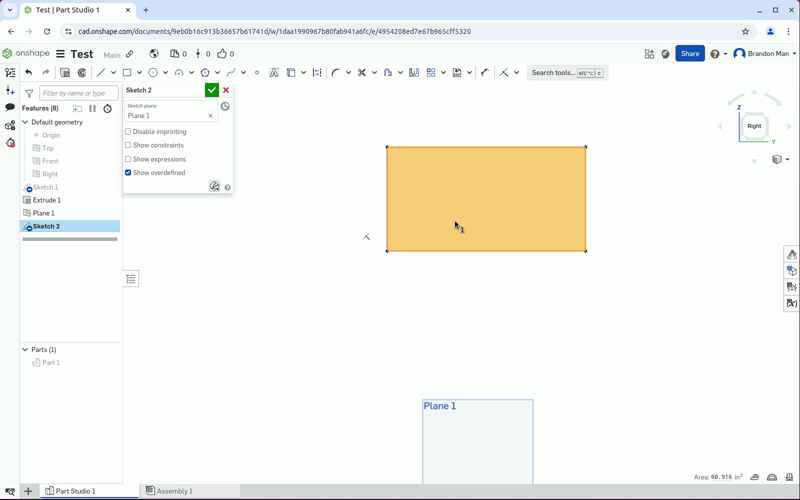
scroll(-6)
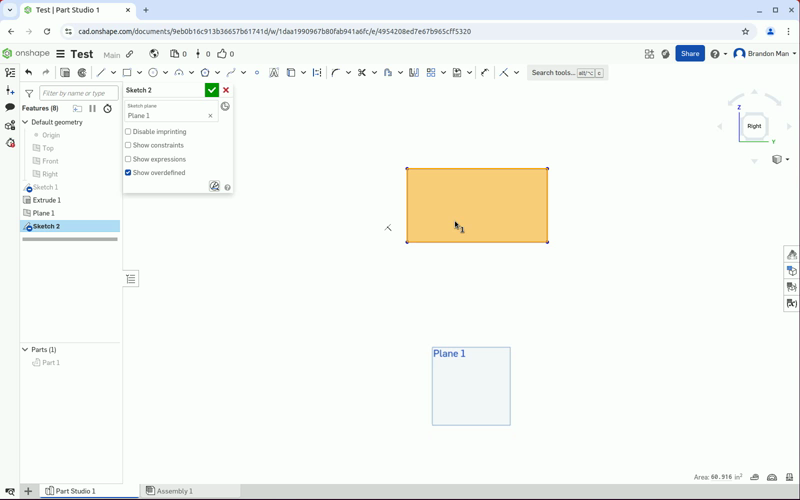
scroll(-6)
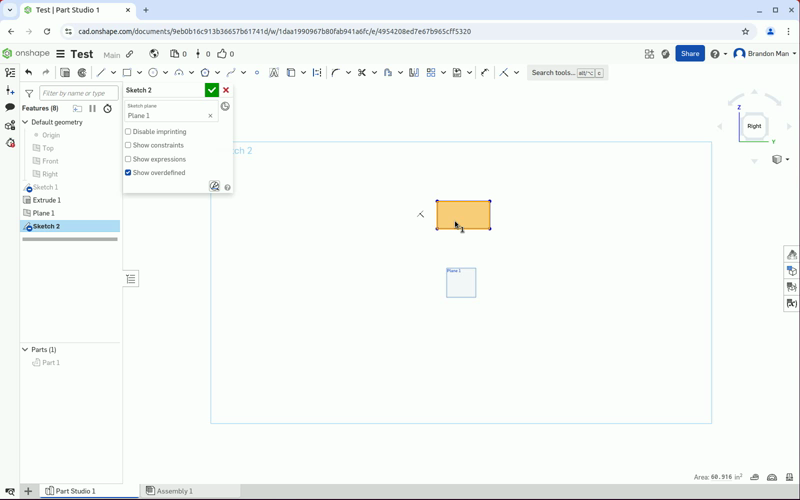
mouse_move(73, 352)
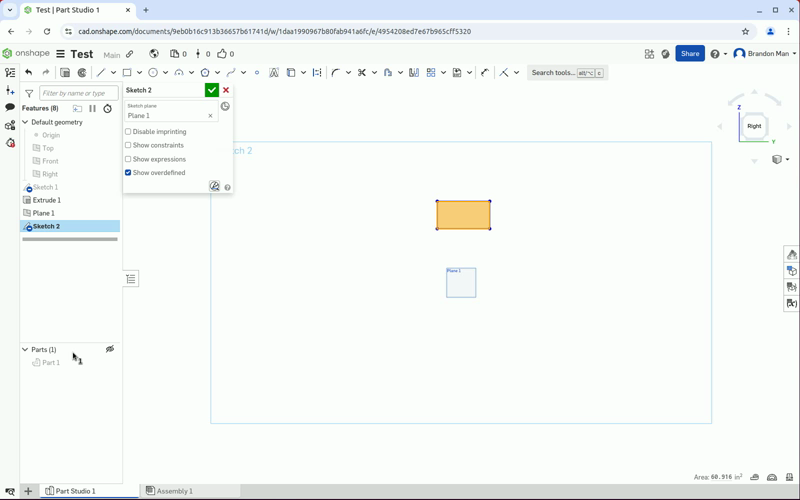
key(shift+y)
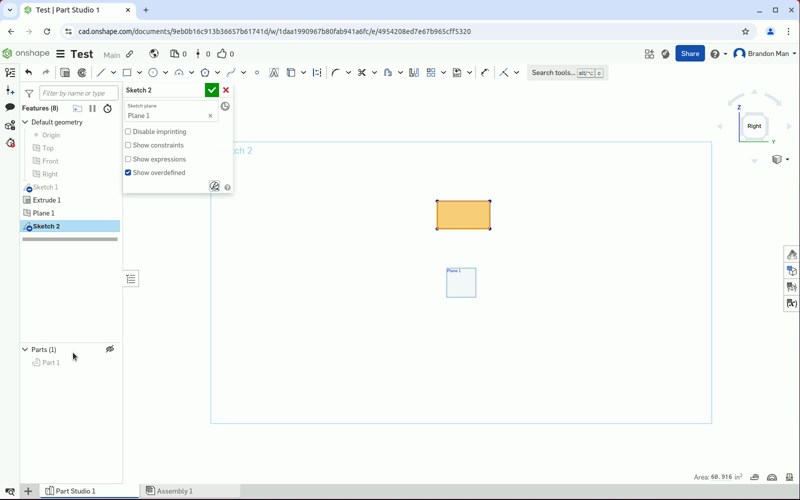
key(shift+e)
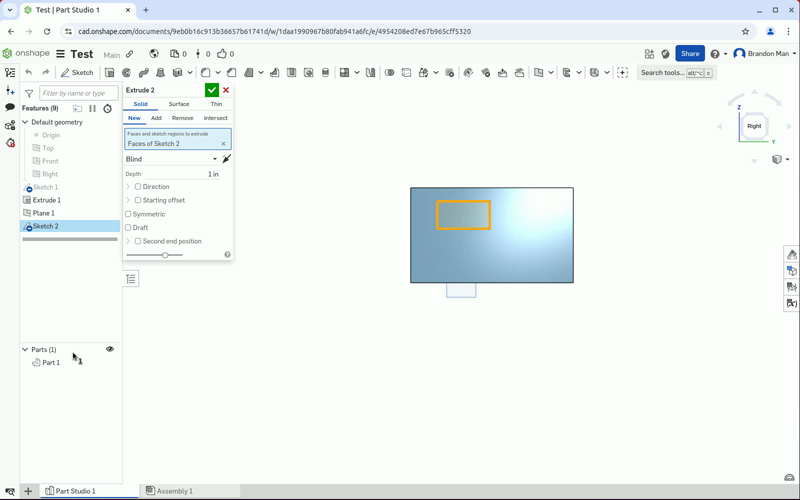
mouse_move(143, 106)
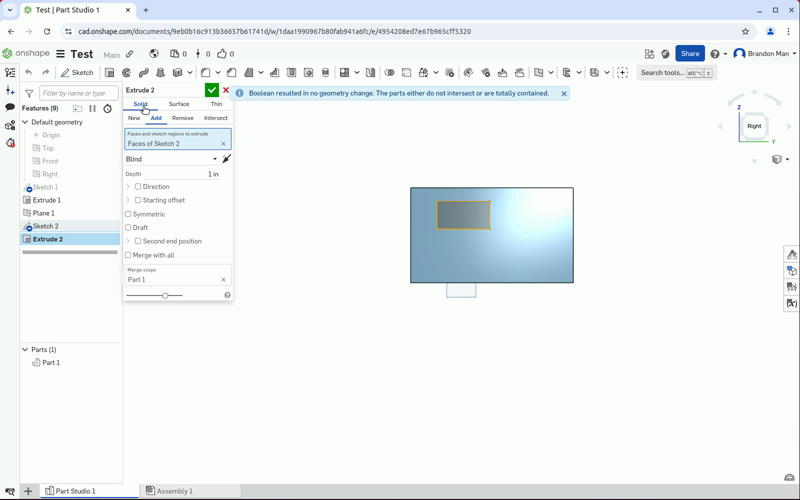
click(143, 106)
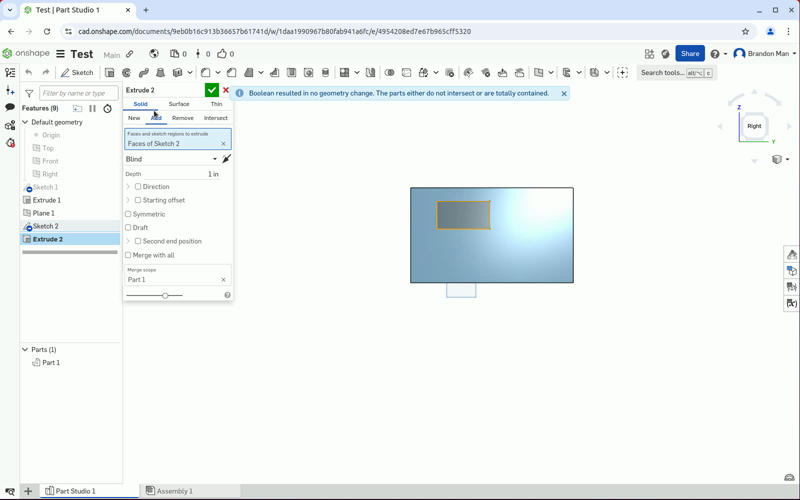
mouse_move(186, 120)
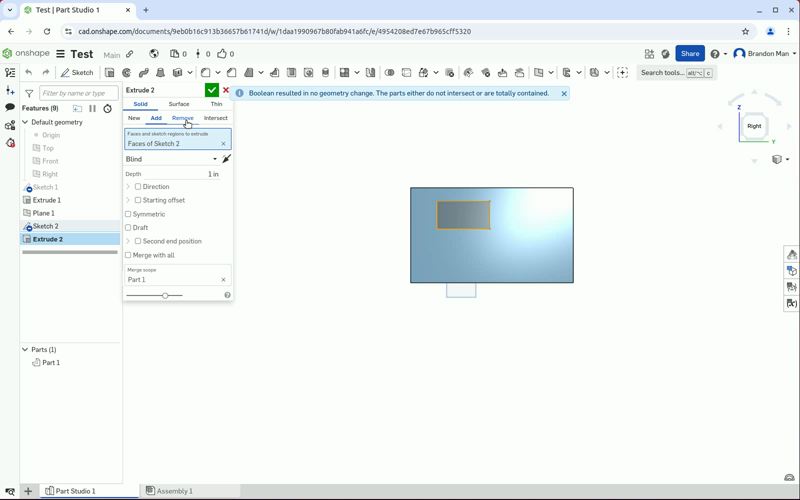
click(186, 120)
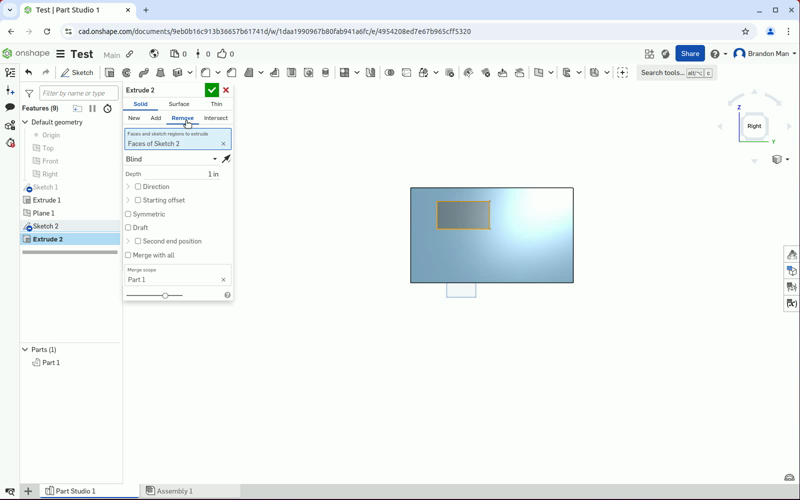
key(tab, 4)
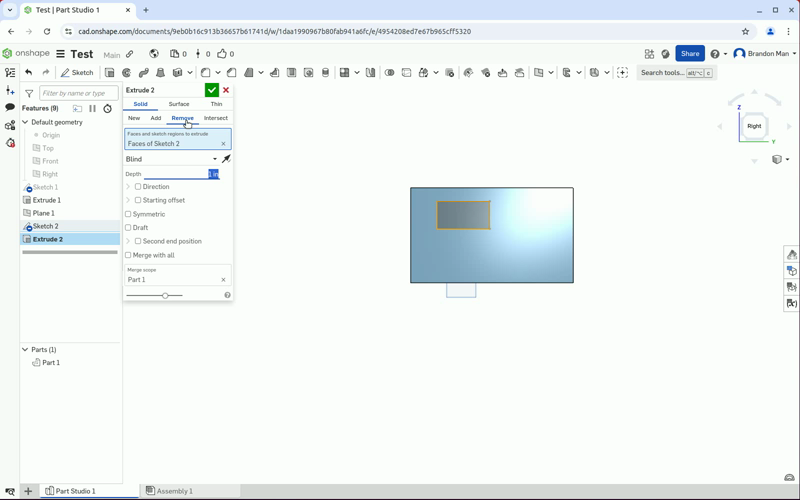
text(1.444)
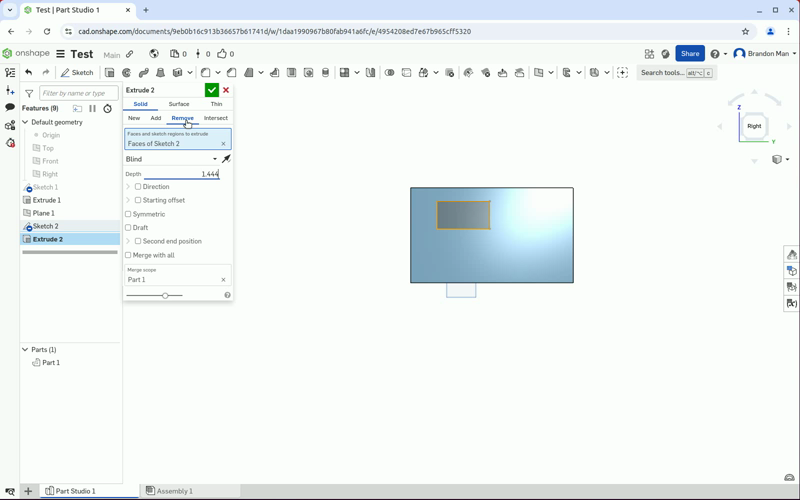
key(tab, 6)
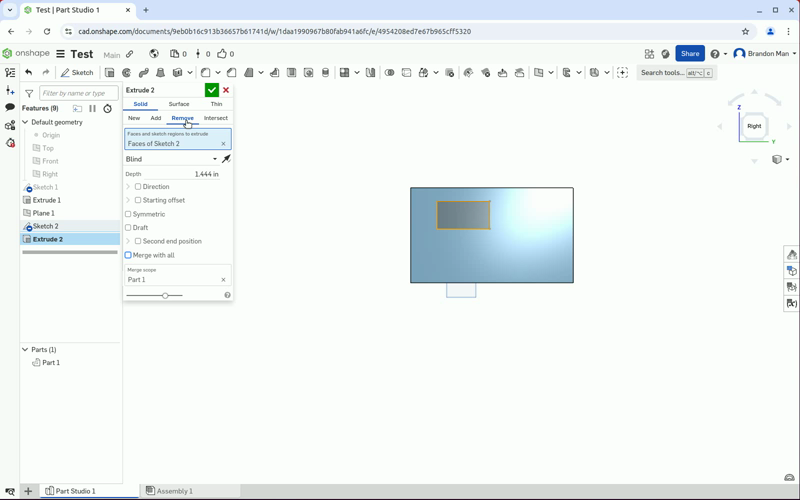
key(space)
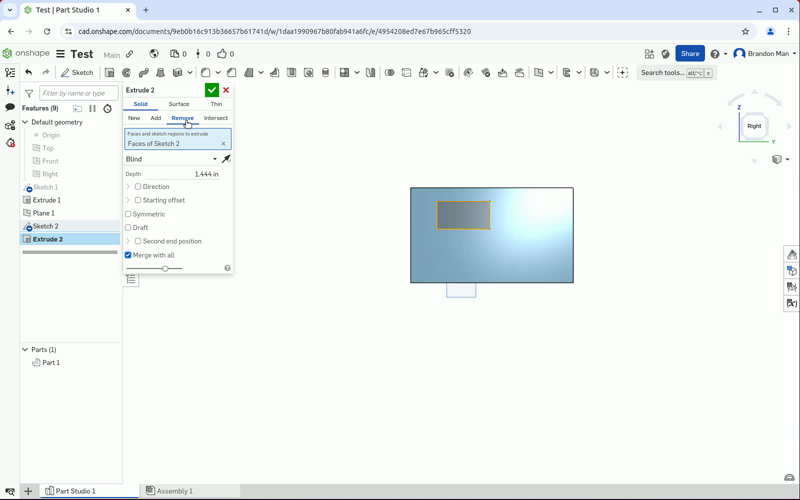
key(enter)
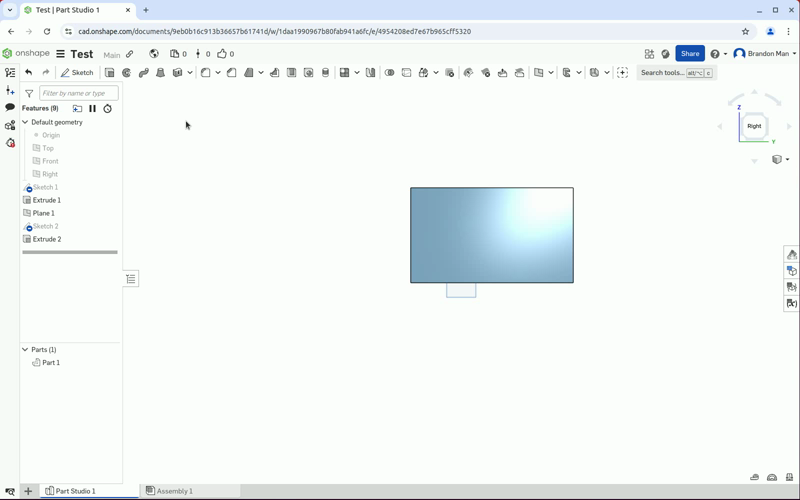
key(shift+h)
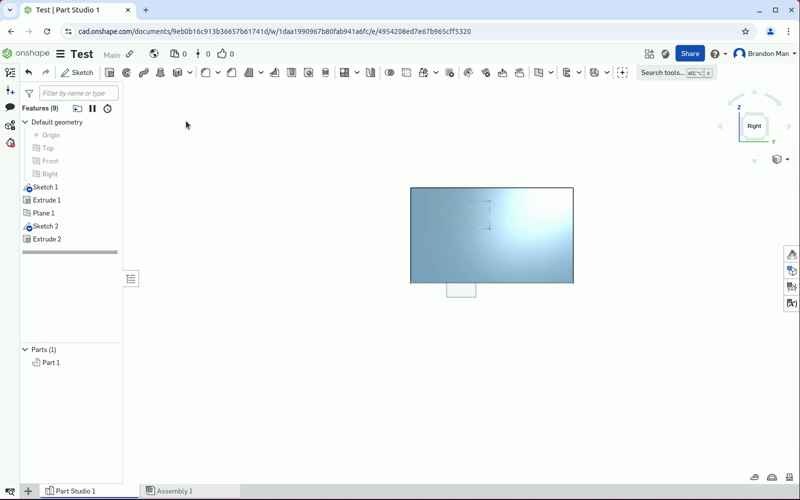
key(shift+h)
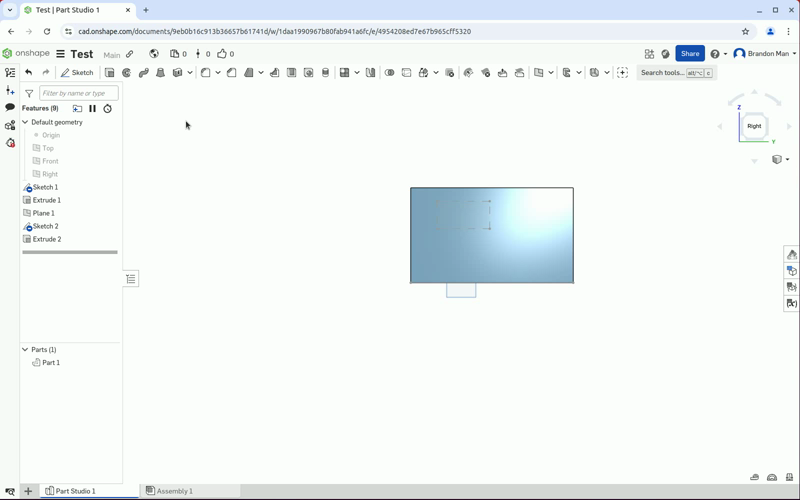
key(shift+7)
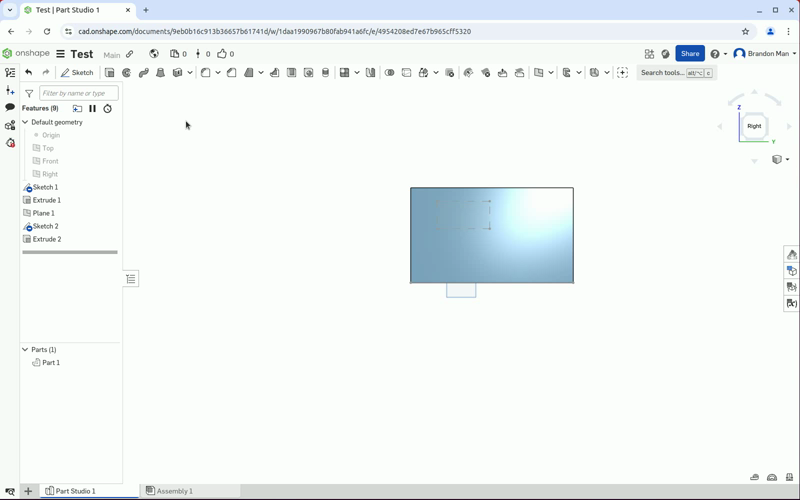
key(right, 2)
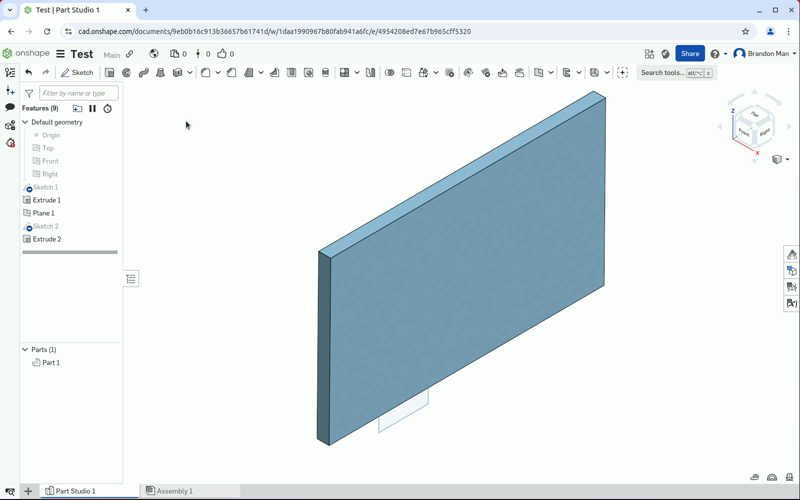
key(down, 2)
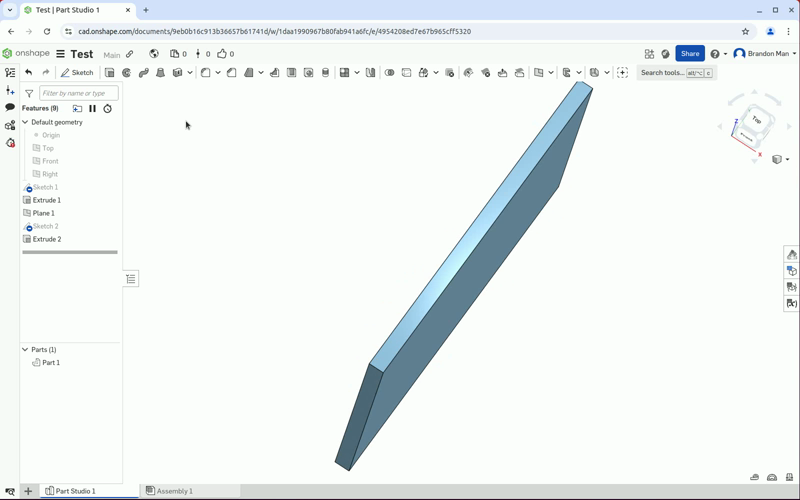
key(up, 2)
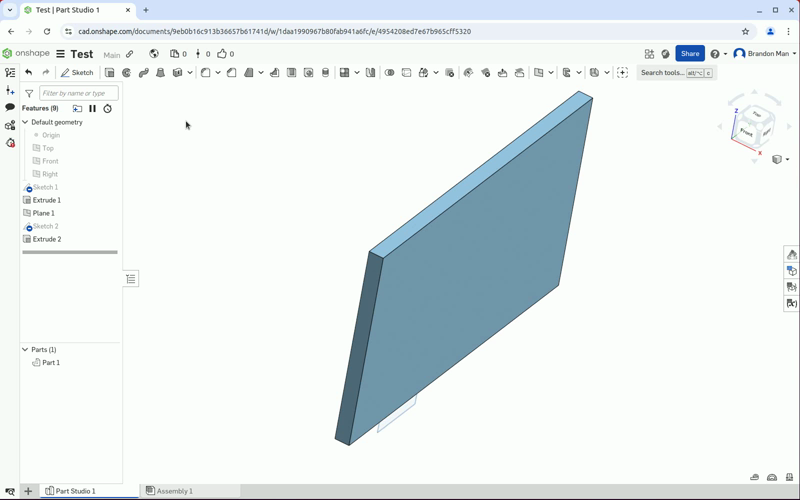
key(left, 2)
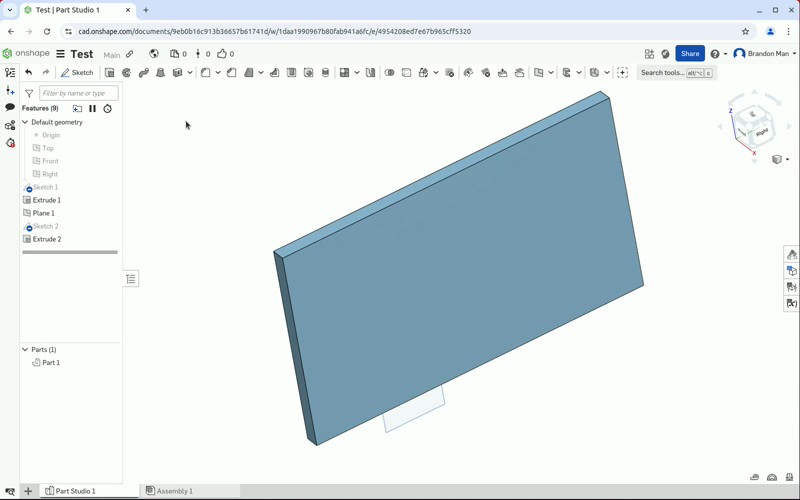
mouse_move(73, 189)
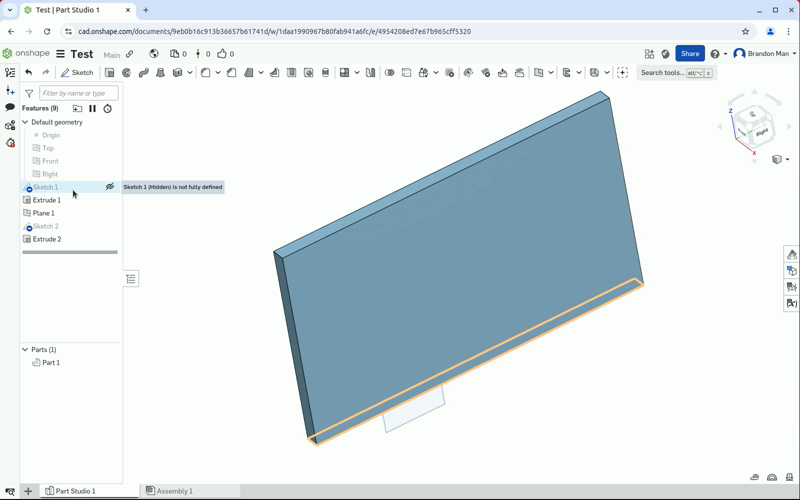
click(73, 189)